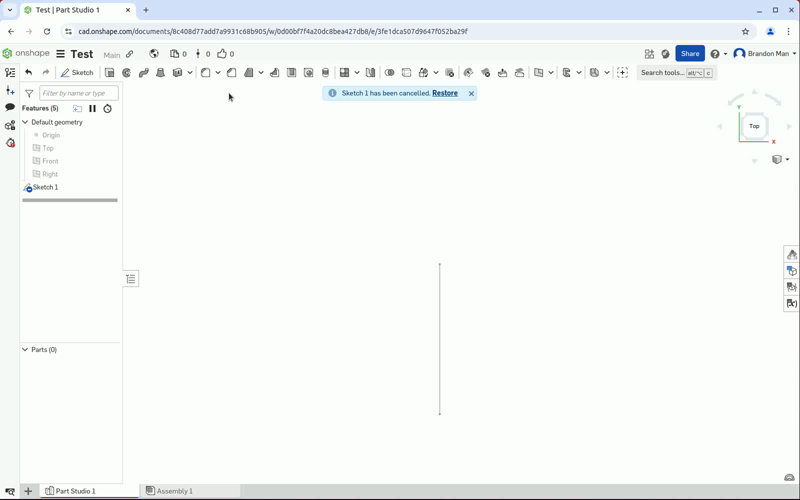
key(shift+h)
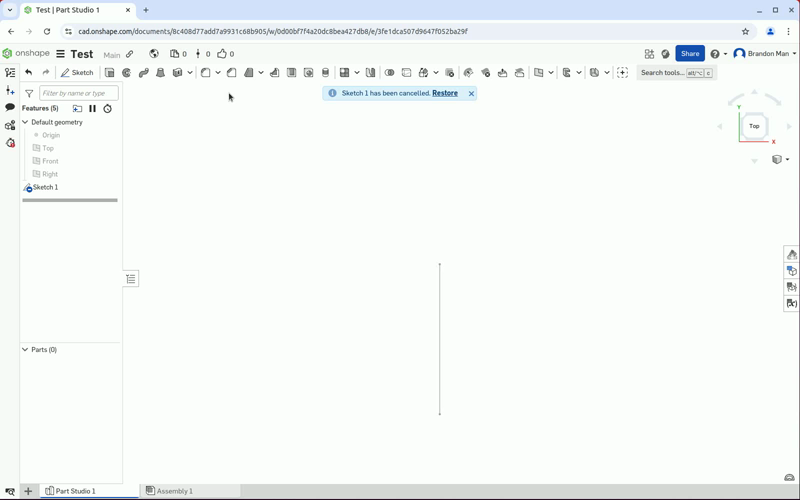
key(shift+s)
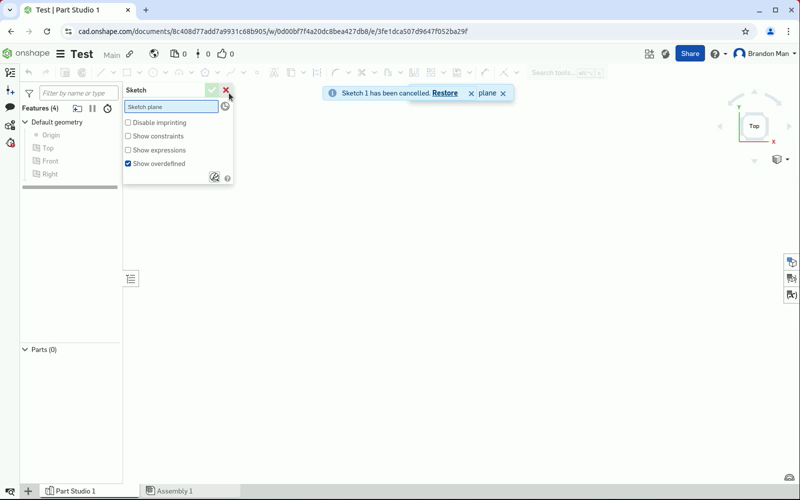
mouse_move(73, 150)
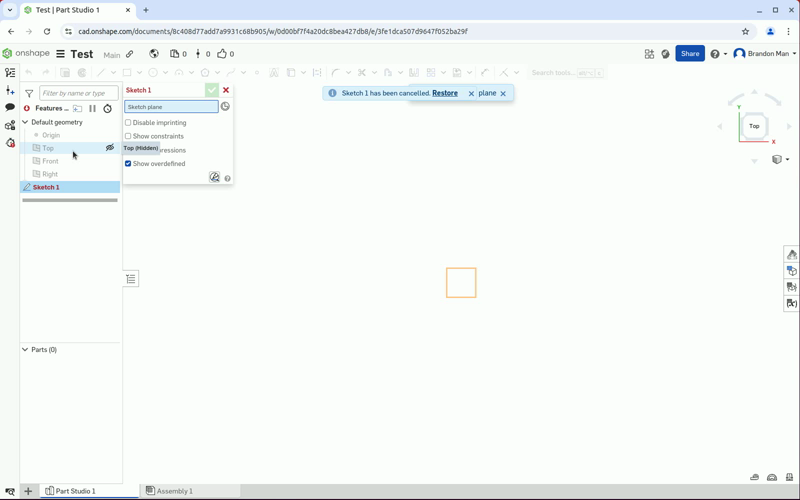
click(73, 150)
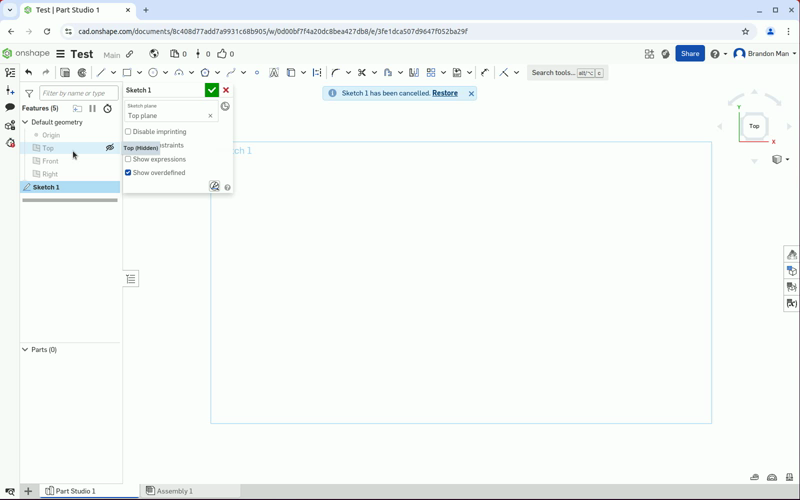
mouse_move(73, 352)
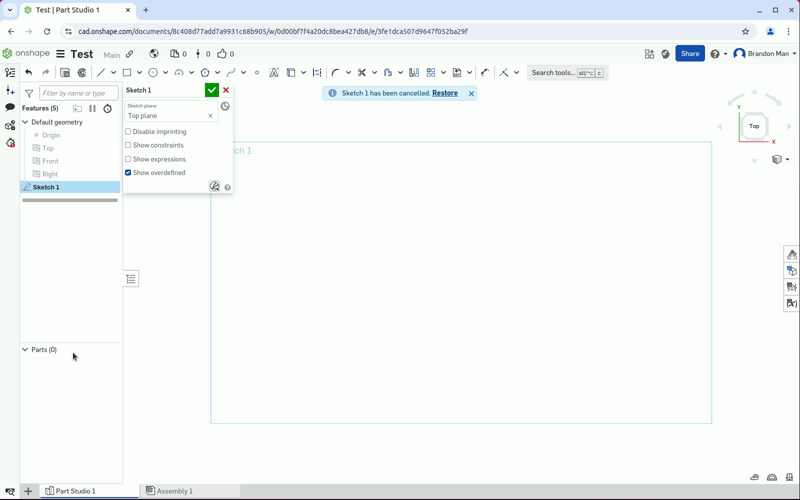
key(y)
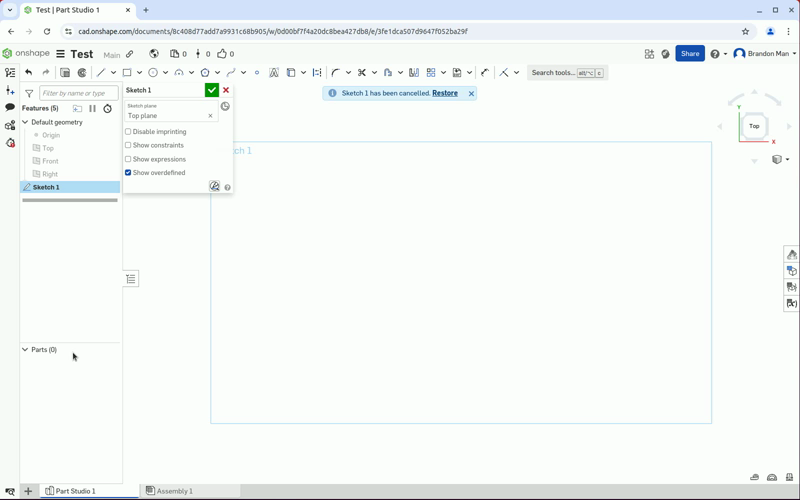
key(c)
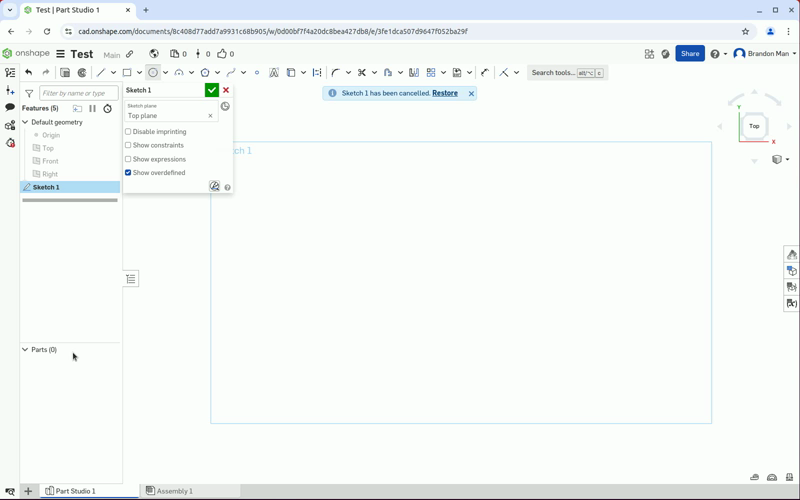
key_down(shift)
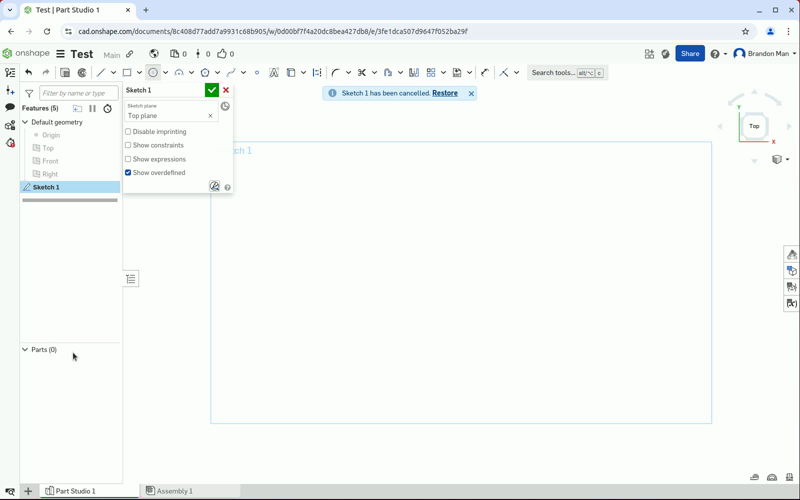
mouse_move(461, 282)
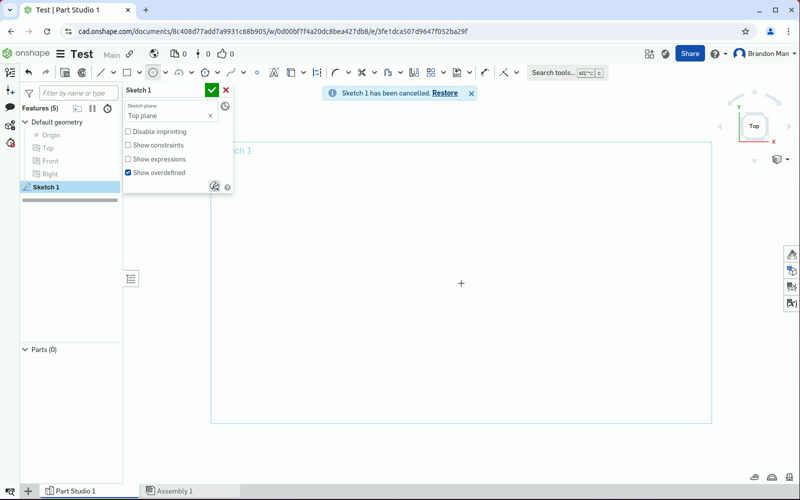
click(461, 282)
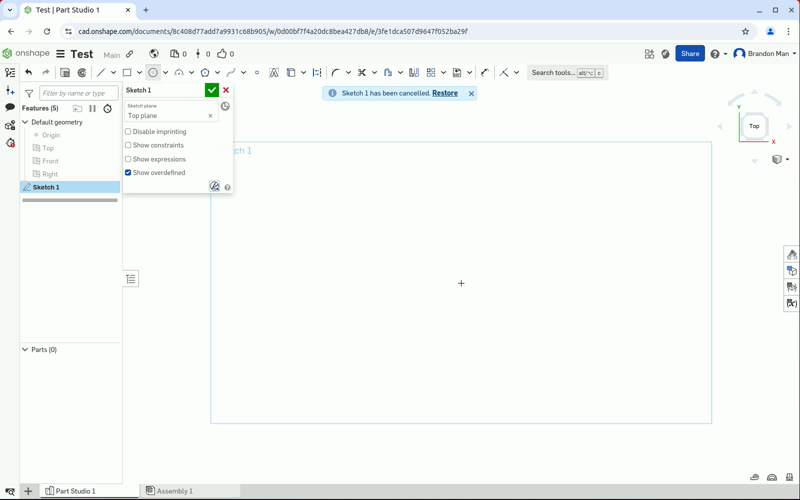
key_up(shift)
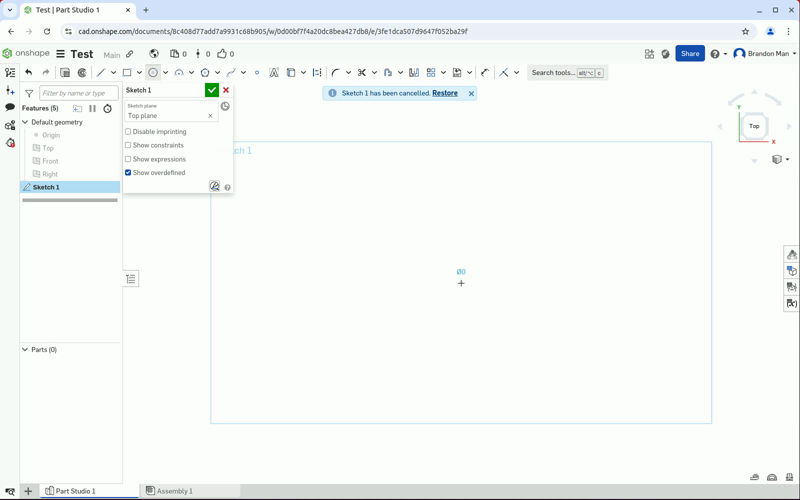
mouse_move(465, 282)
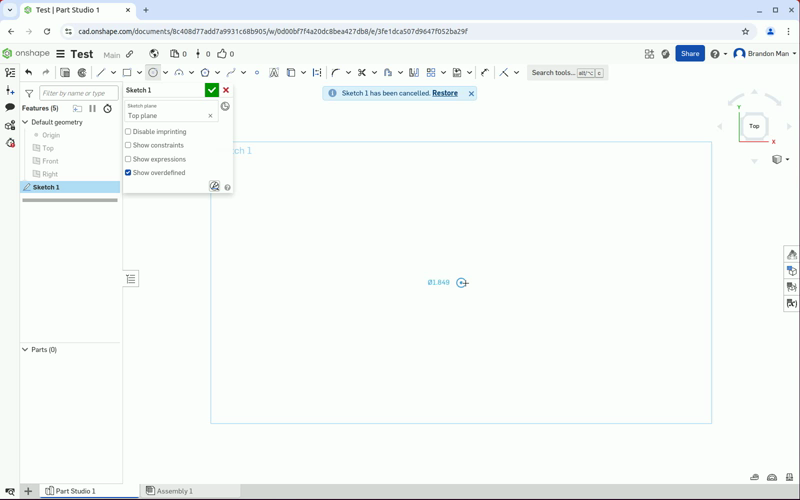
click(465, 282)
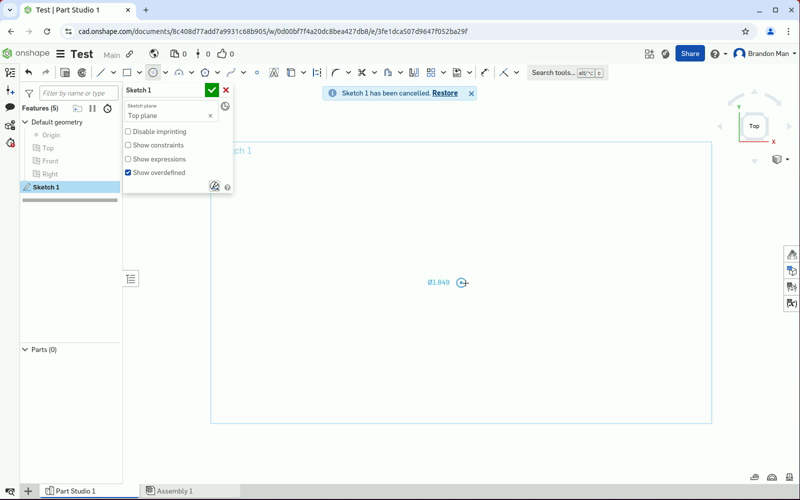
key(esc)
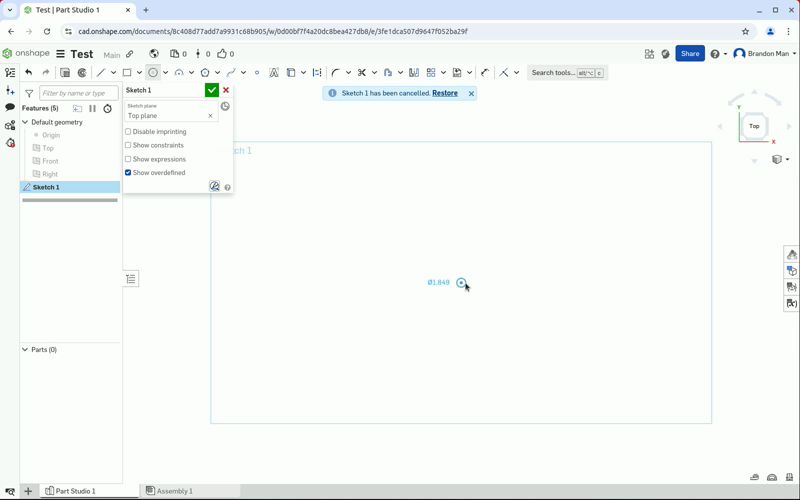
mouse_move(459, 283)
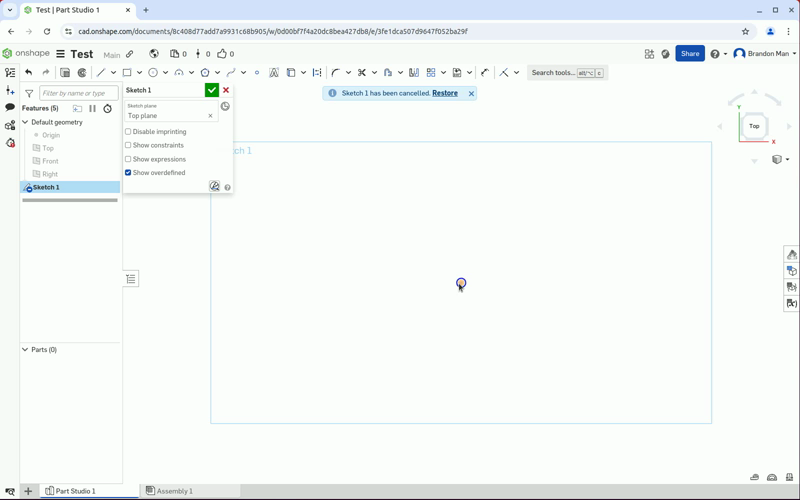
scroll(6)
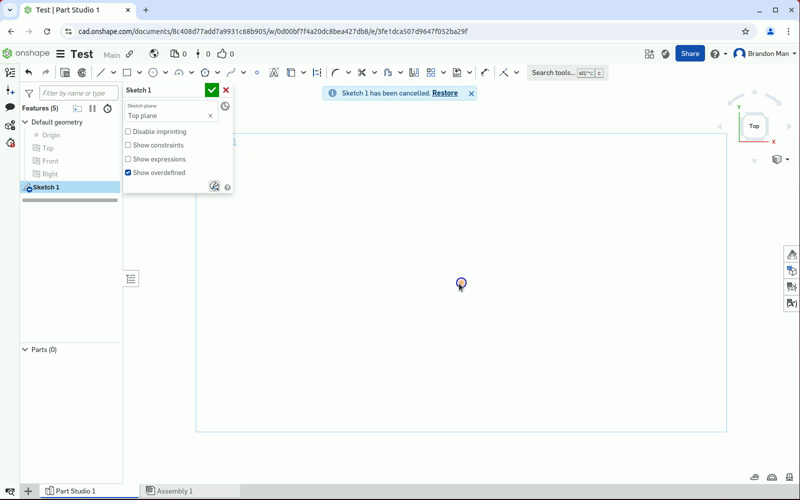
scroll(6)
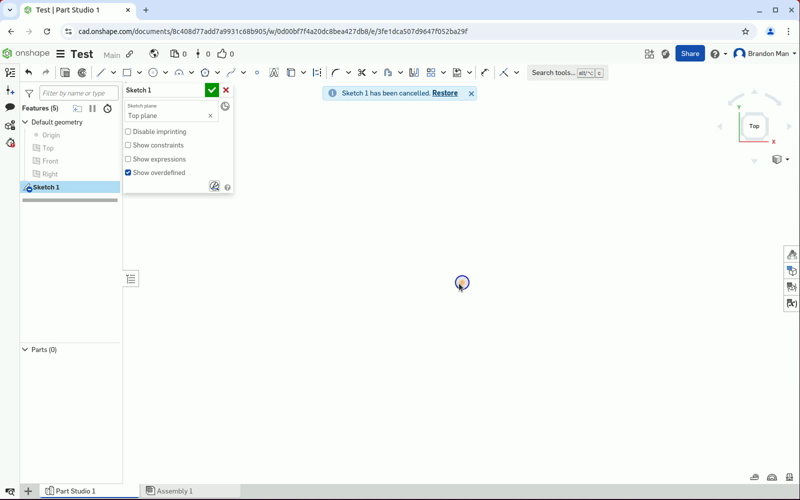
scroll(6)
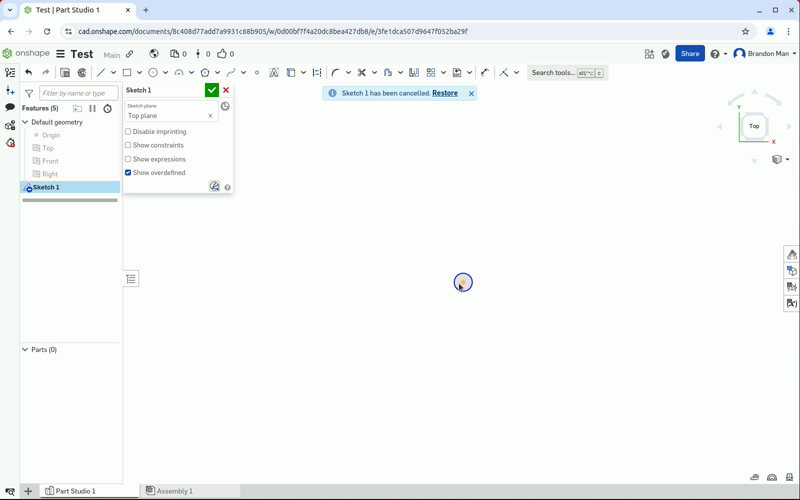
scroll(6)
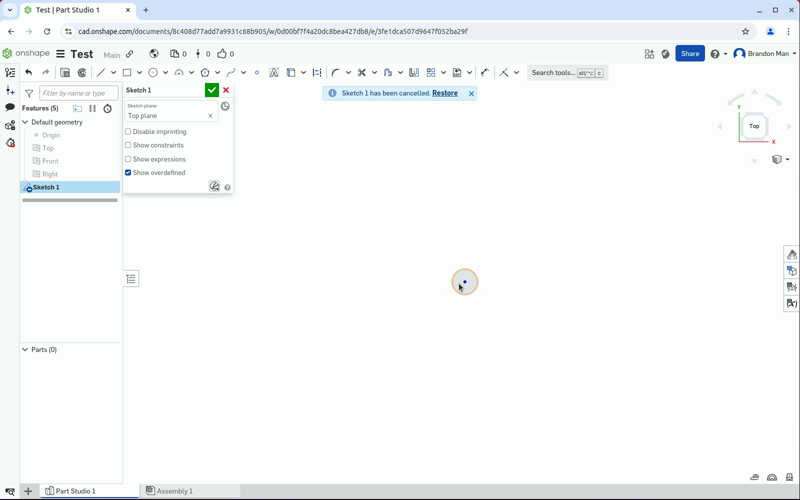
scroll(6)
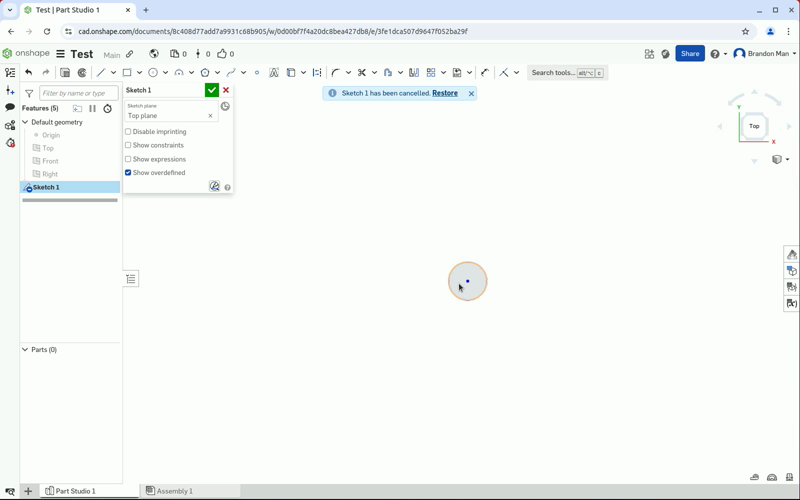
scroll(6)
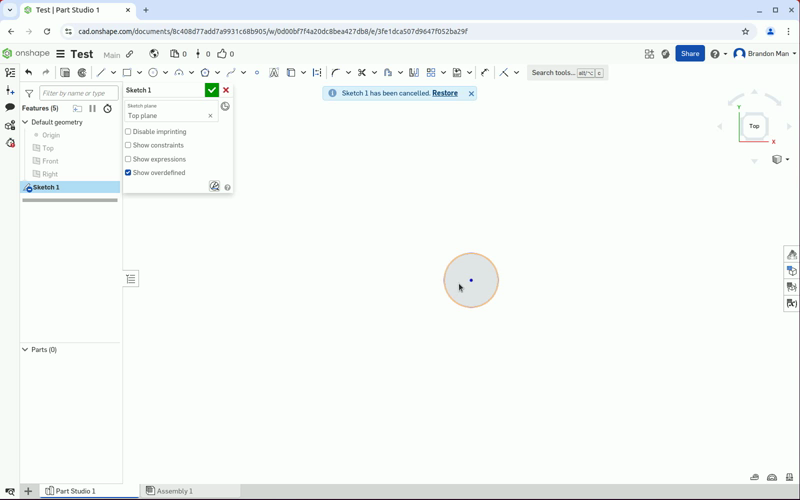
scroll(6)
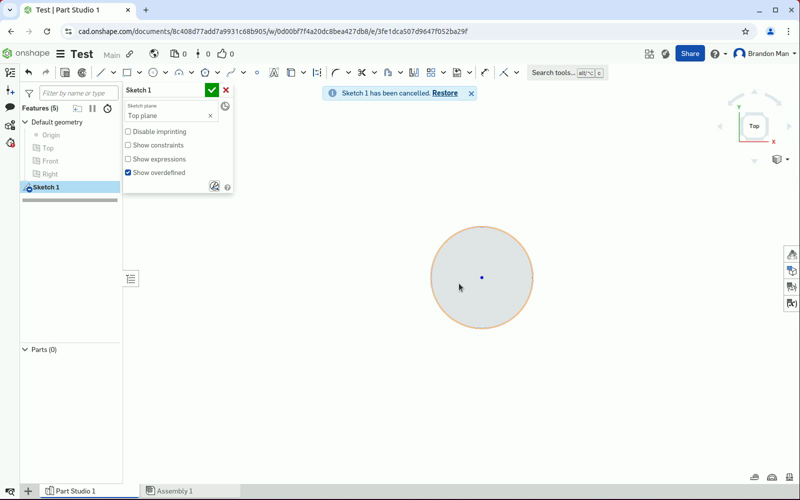
click(459, 283)
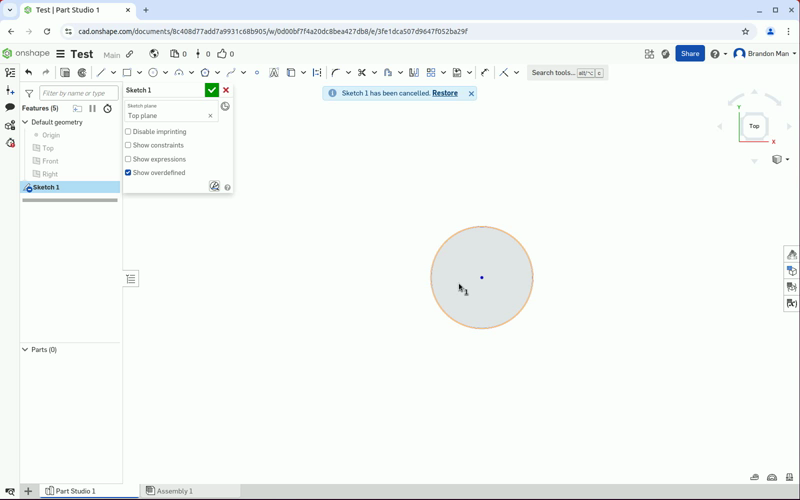
scroll(-6)
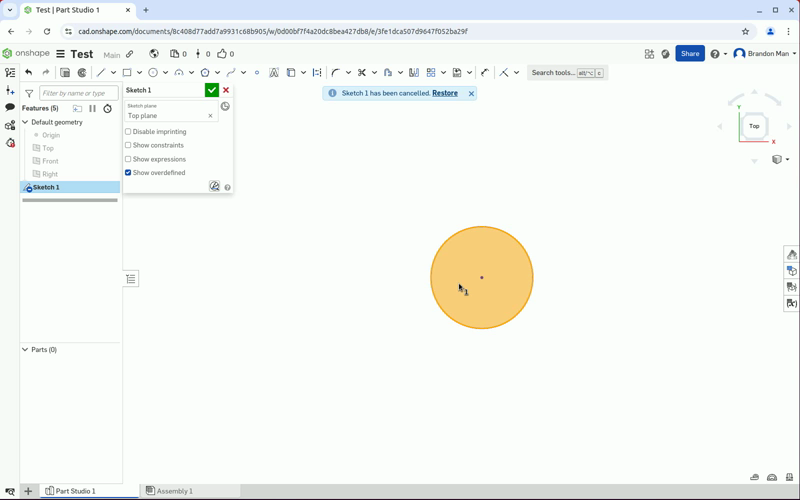
scroll(-6)
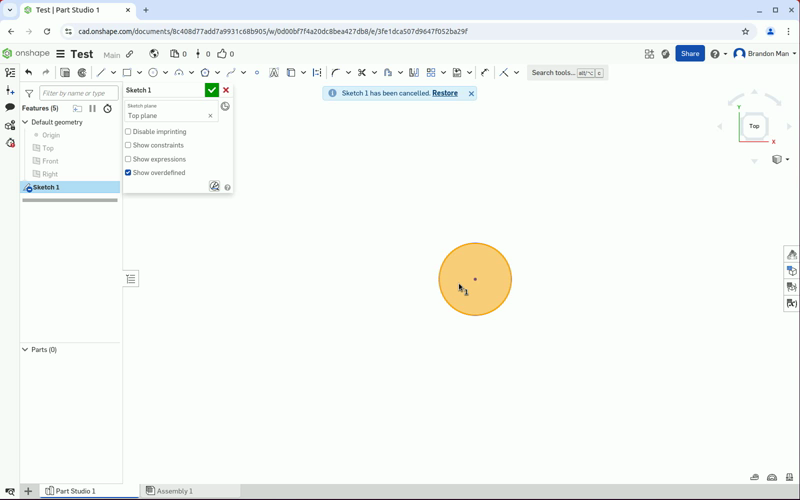
scroll(-6)
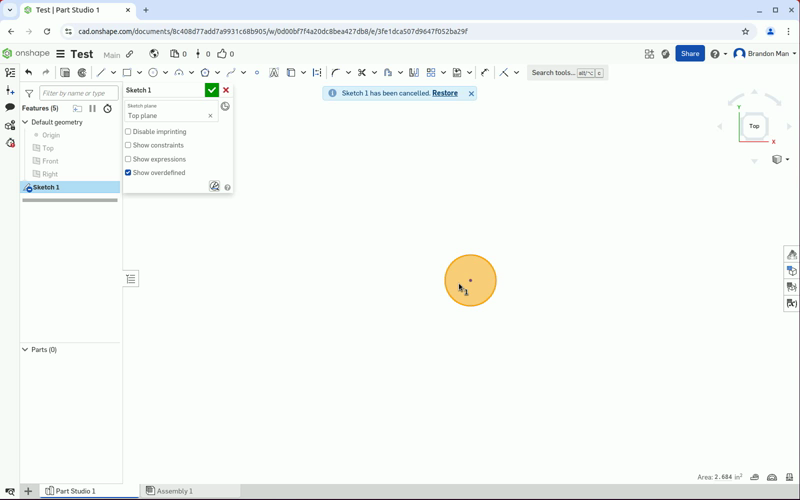
scroll(-6)
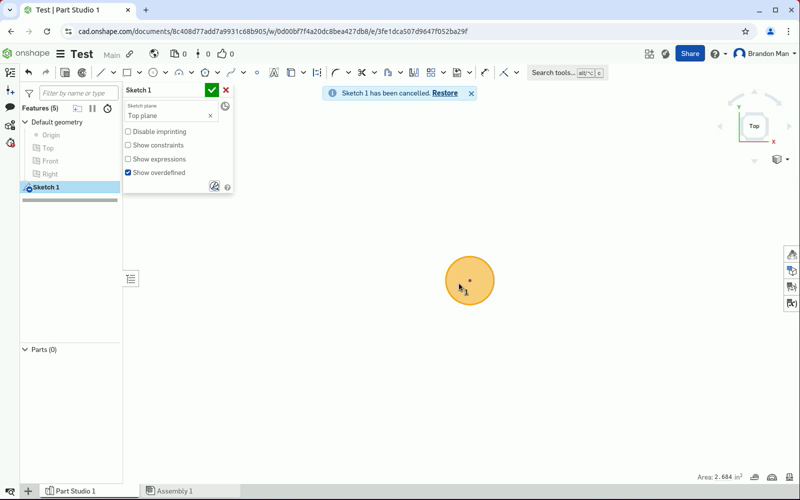
scroll(-6)
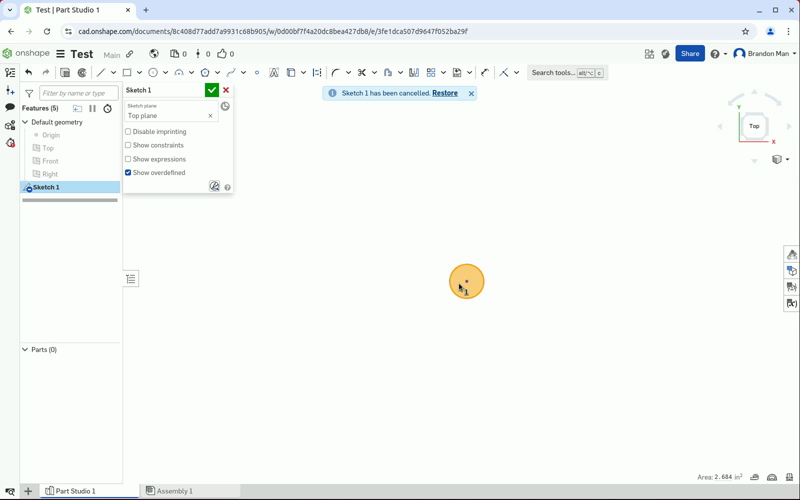
scroll(-6)
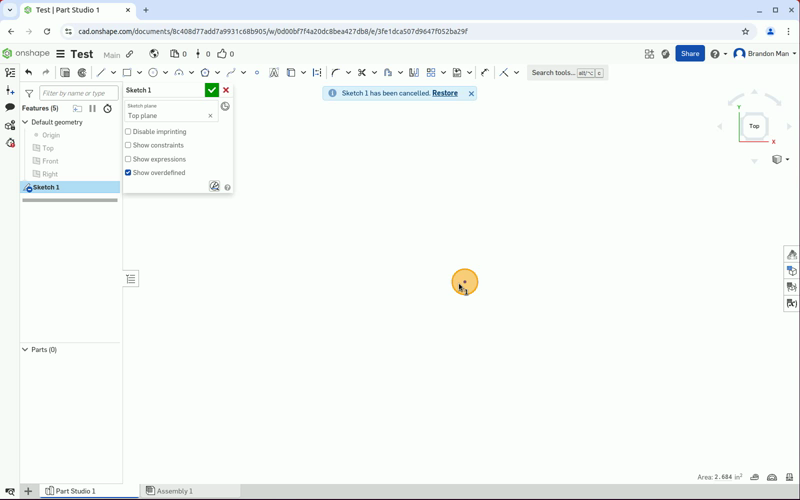
scroll(-6)
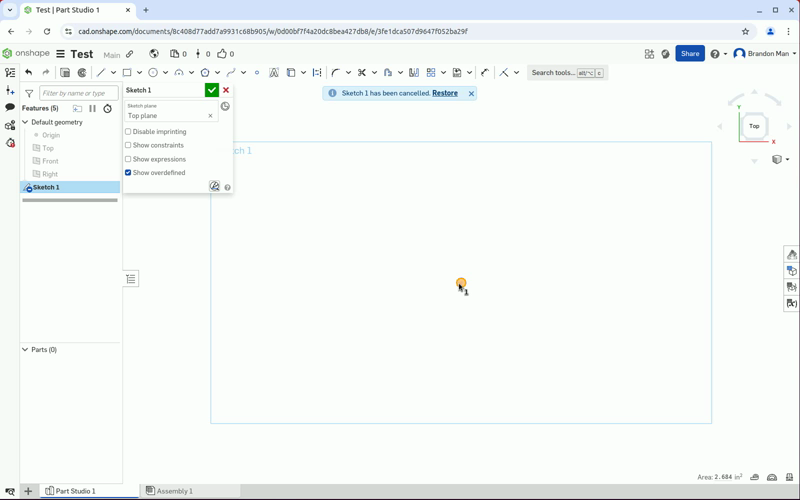
mouse_move(73, 352)
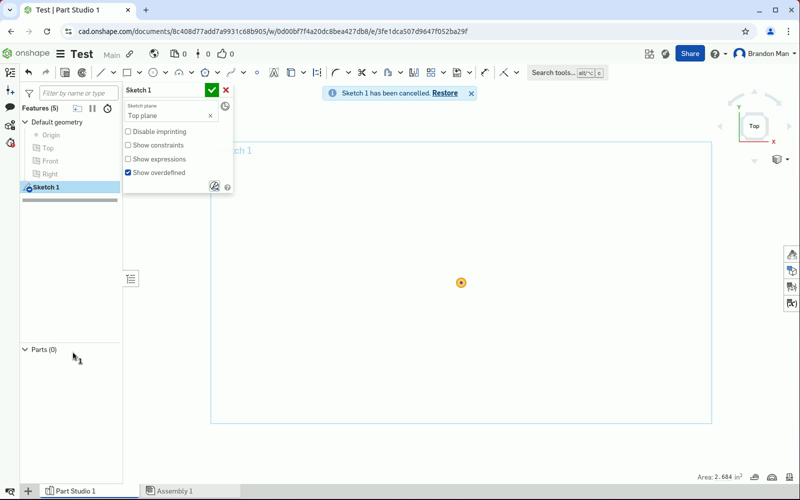
key(shift+y)
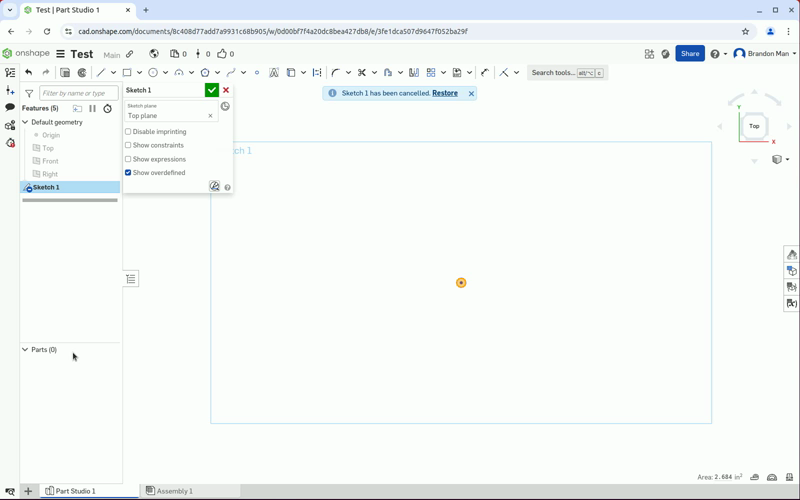
key(shift+e)
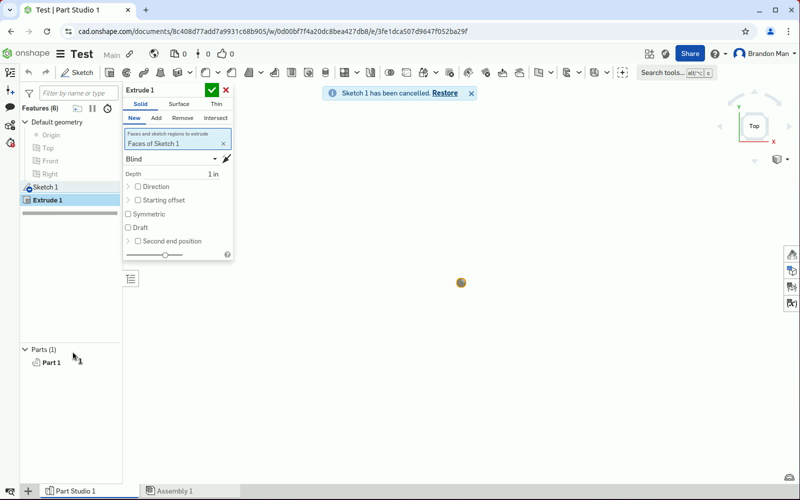
mouse_move(143, 106)
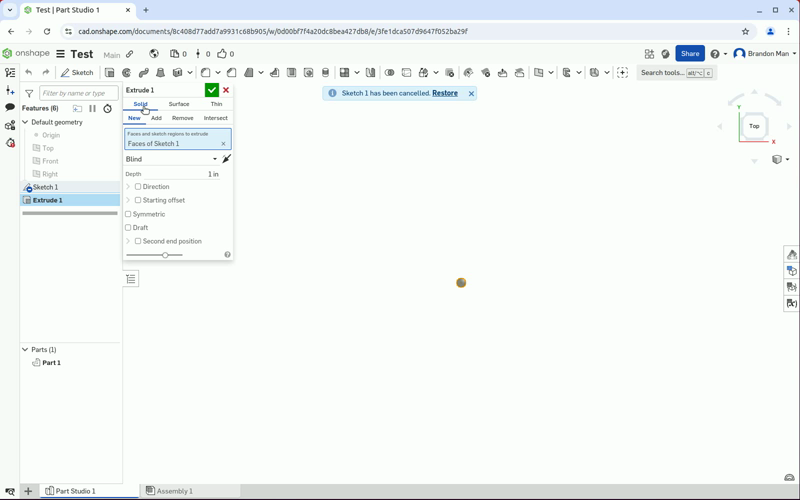
click(143, 106)
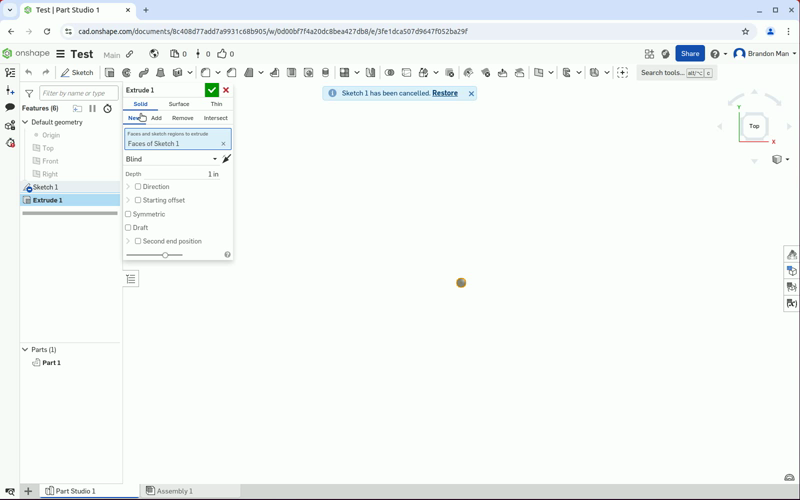
mouse_move(137, 120)
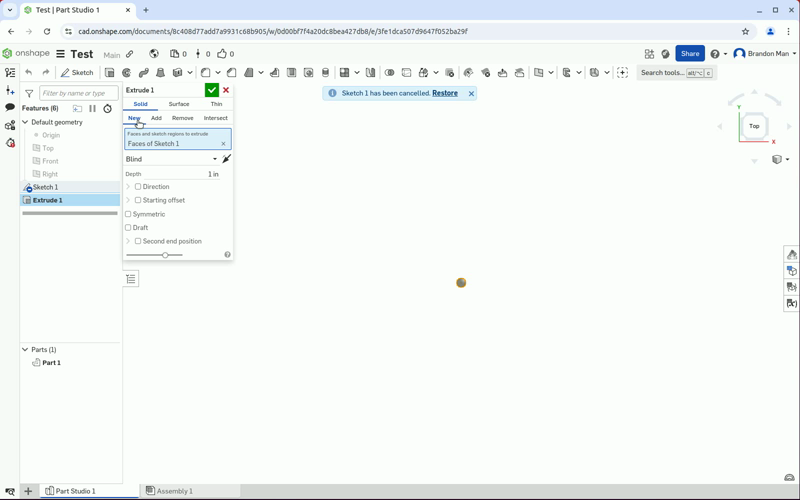
click(137, 120)
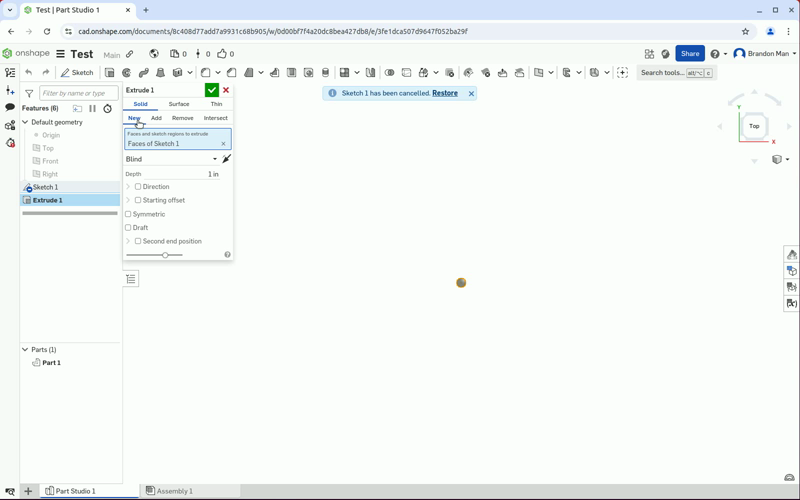
key(tab, 4)
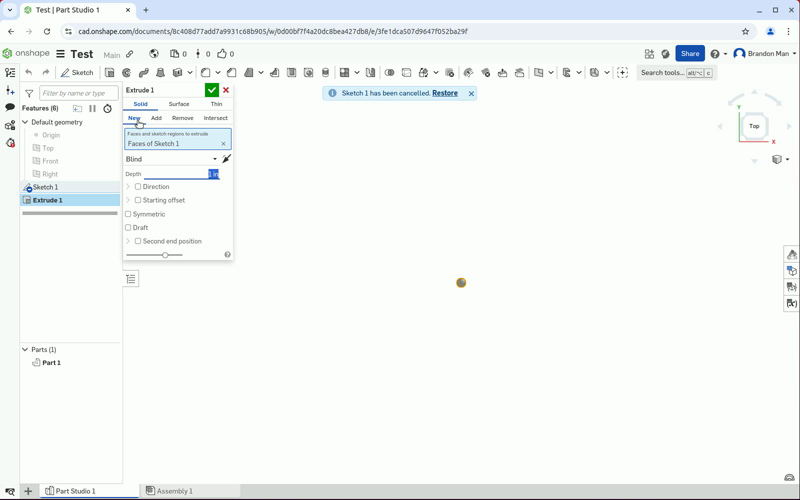
text(23.108)
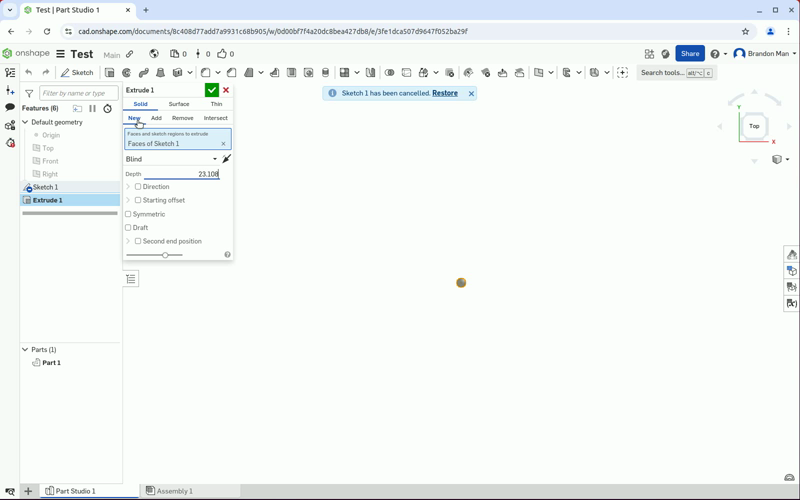
key(enter)
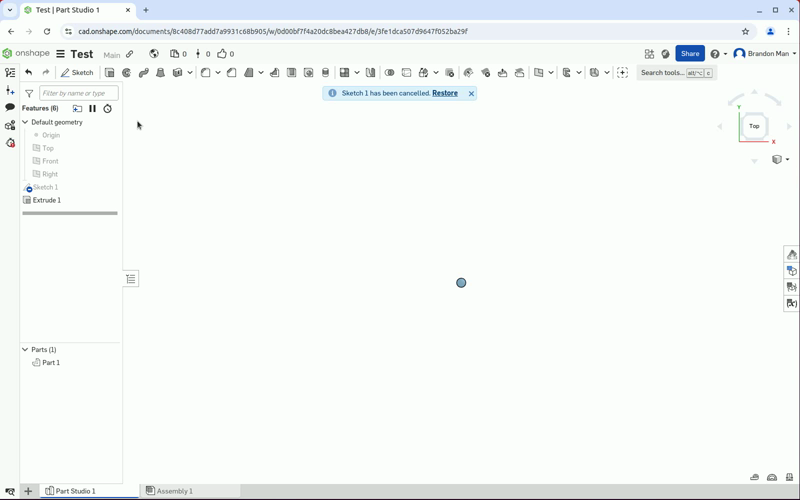
key(shift+h)
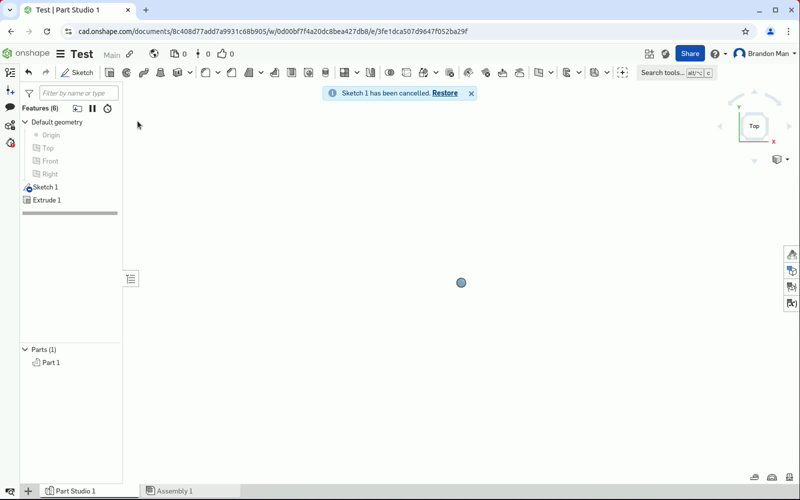
key(shift+h)
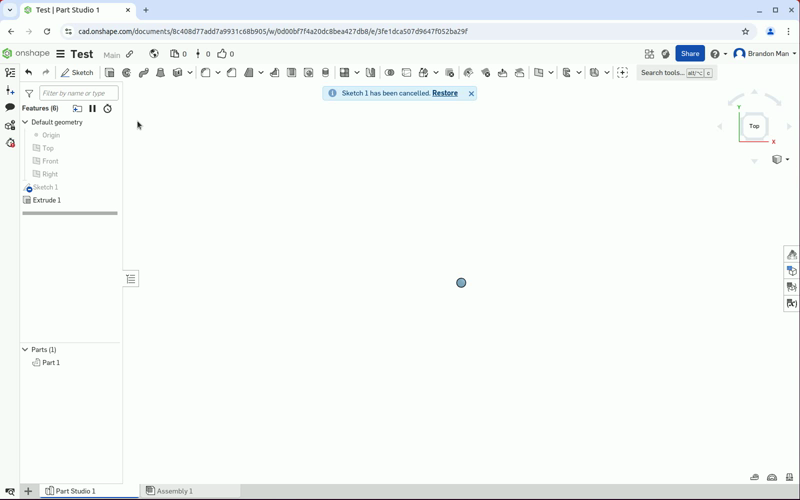
mouse_move(73, 189)
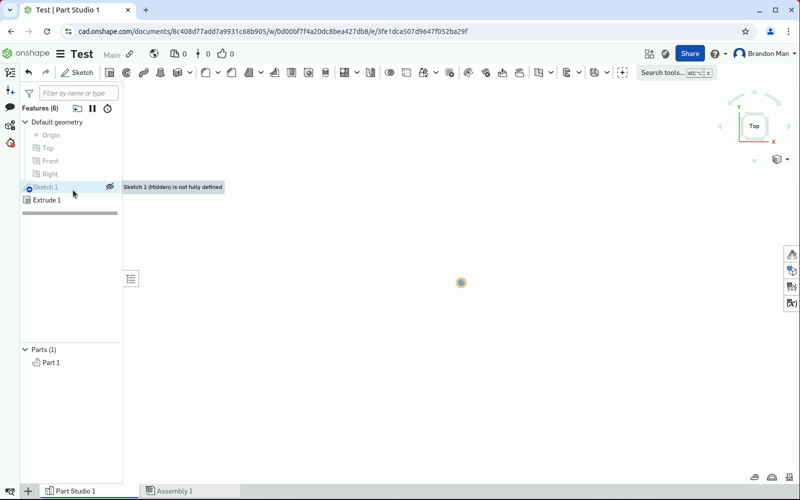
click(73, 189)
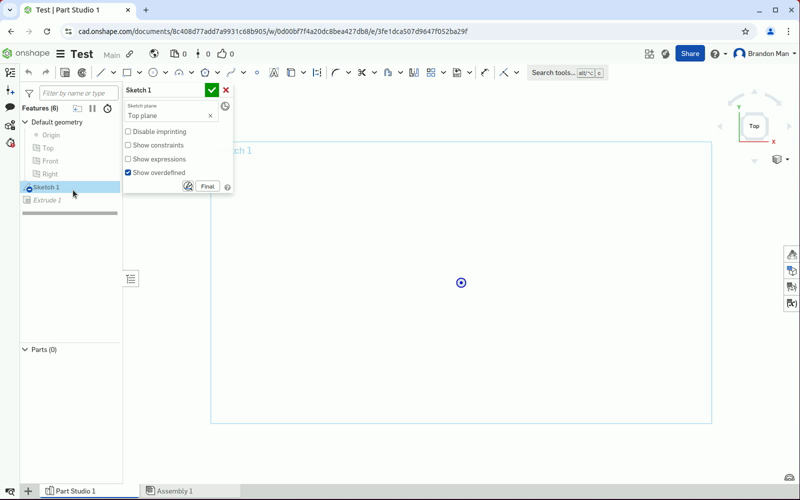
mouse_move(229, 92)
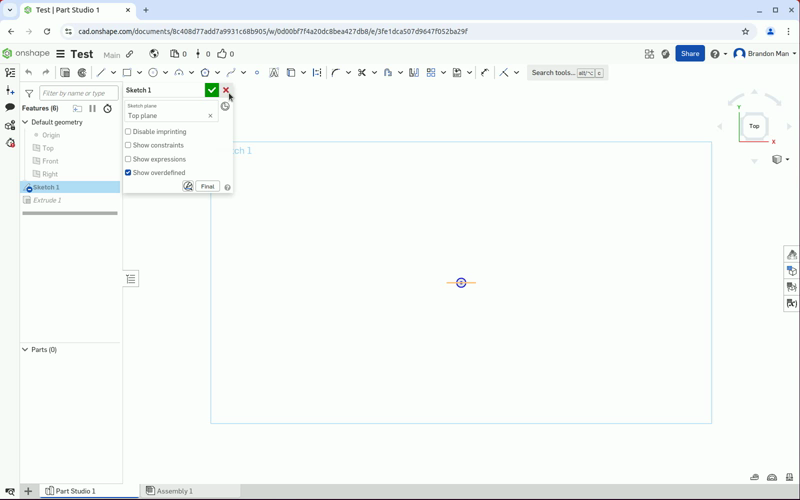
click(229, 92)
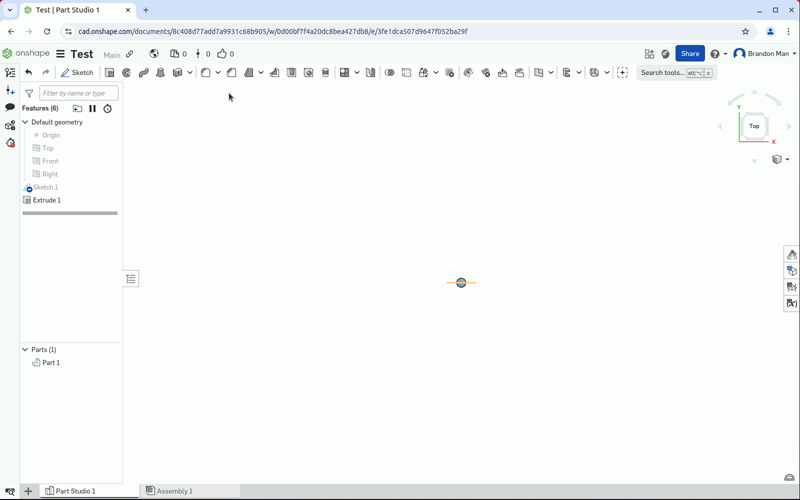
mouse_move(73, 352)
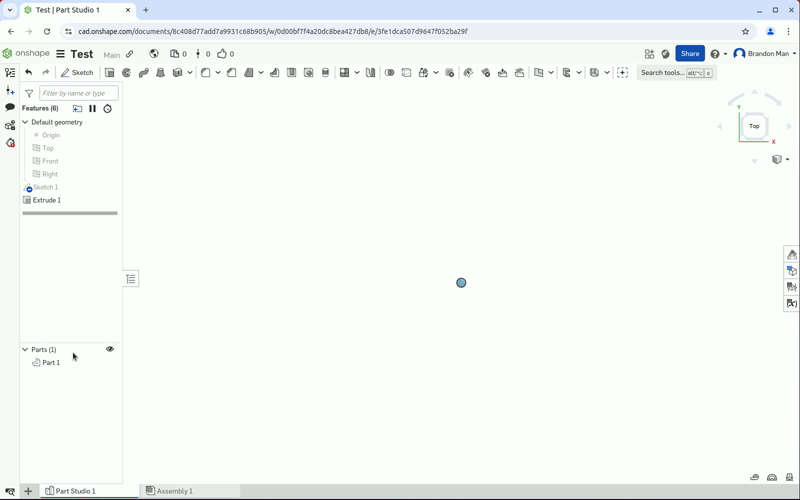
key(y)
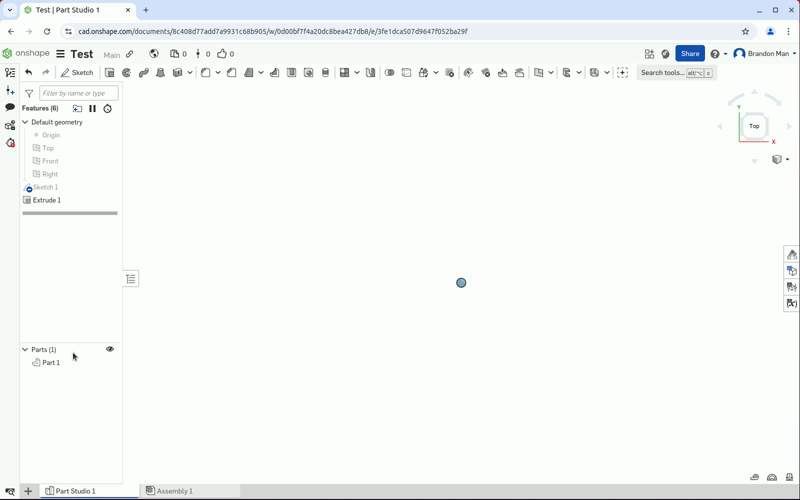
key(shift+p)
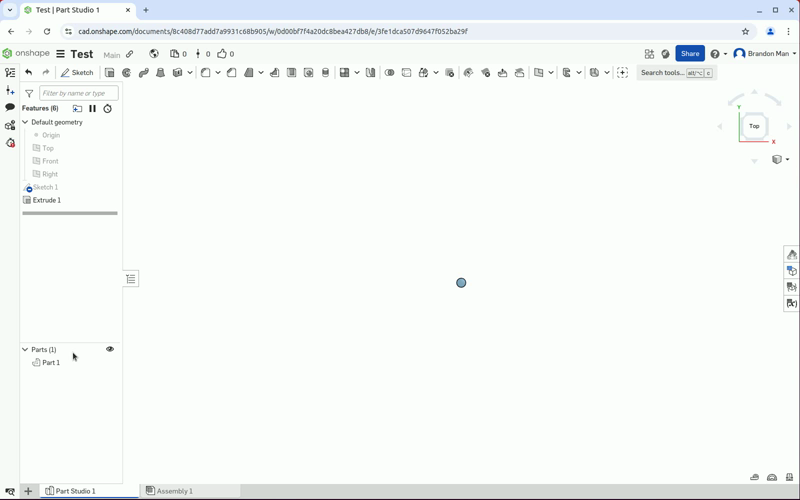
key(space)
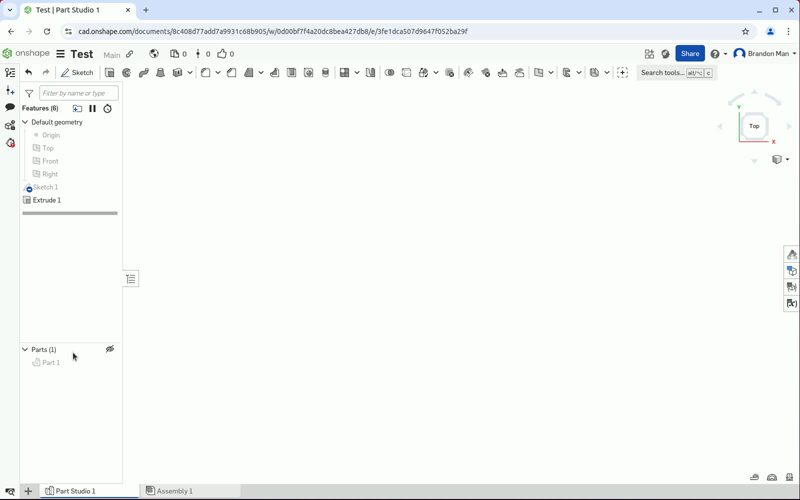
key_down(shift)
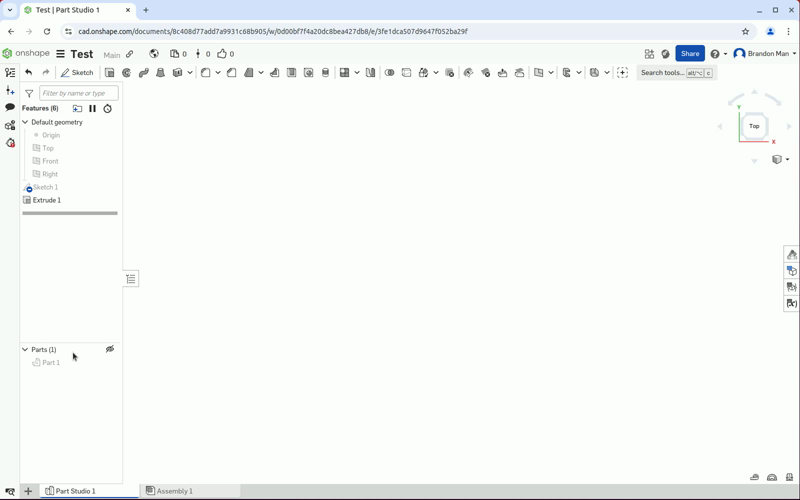
key(up)
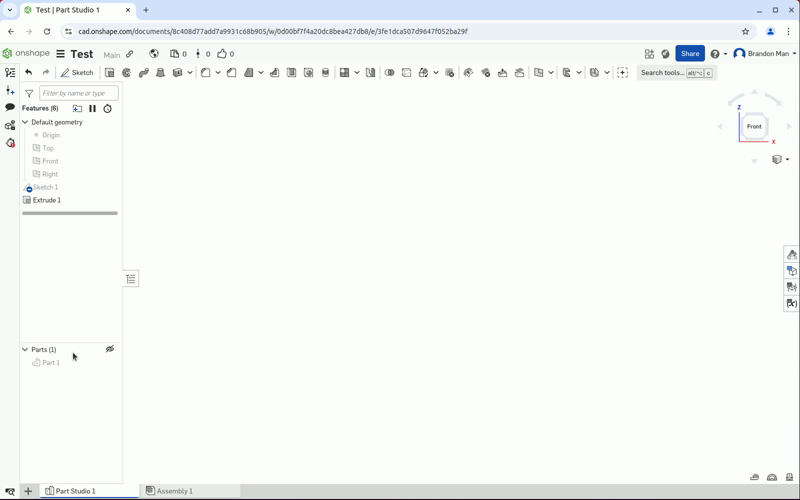
key_up(shift)
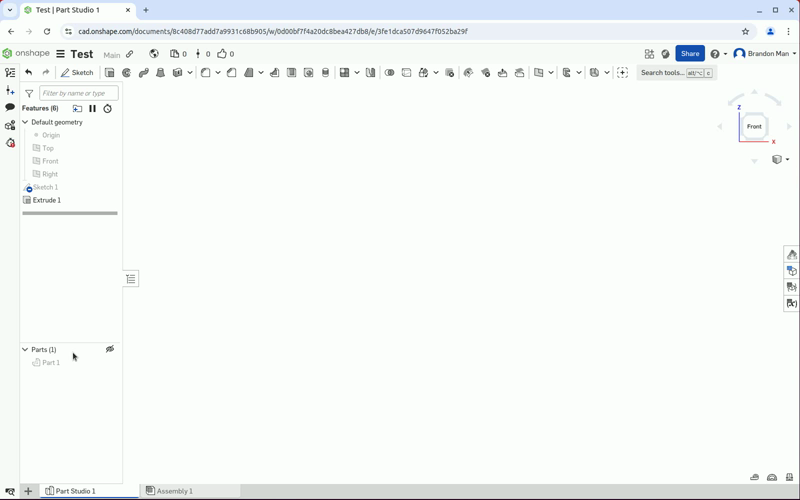
mouse_move(73, 352)
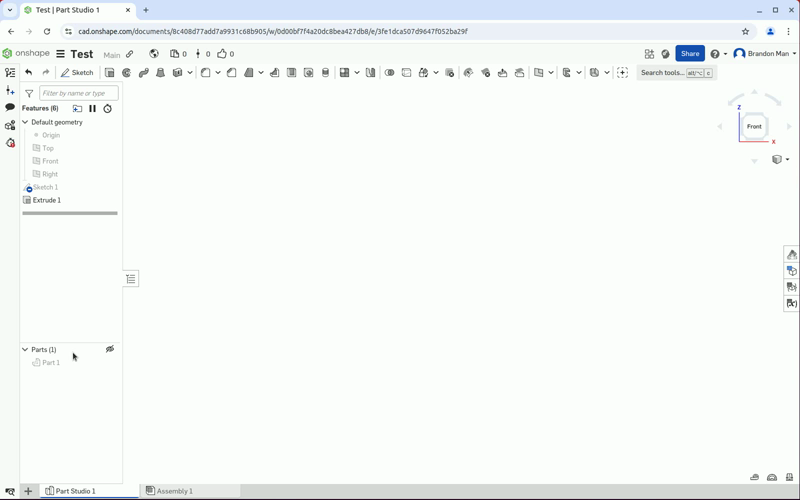
key(shift+y)
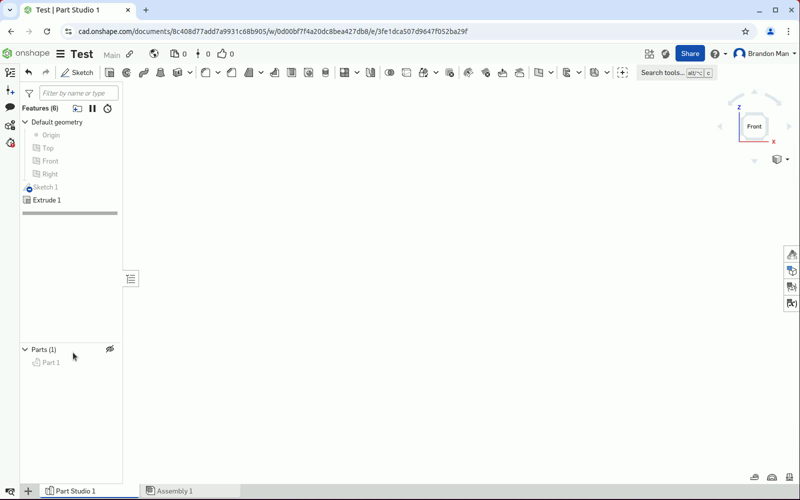
key(shift+s)
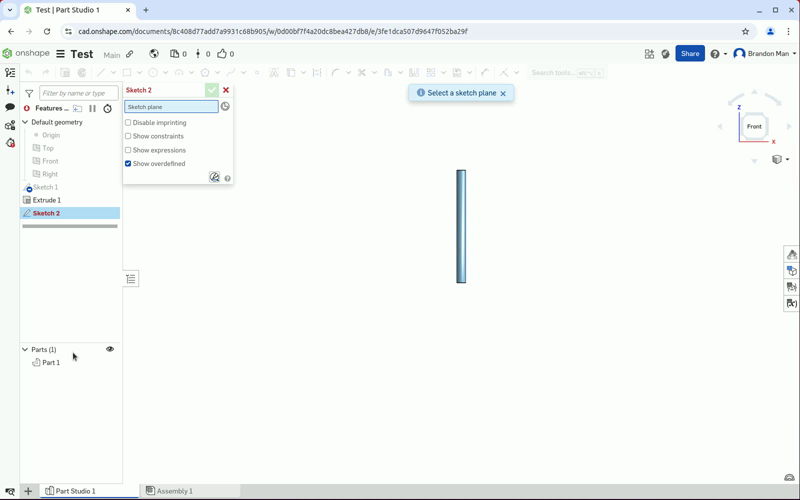
mouse_move(73, 163)
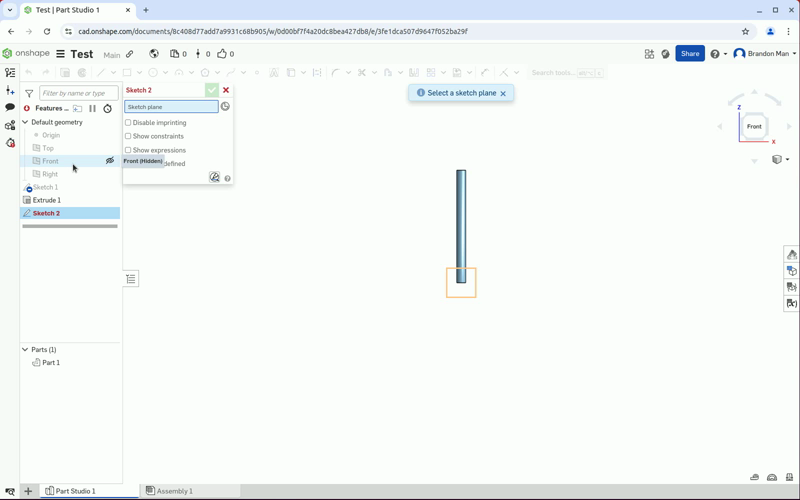
click(73, 163)
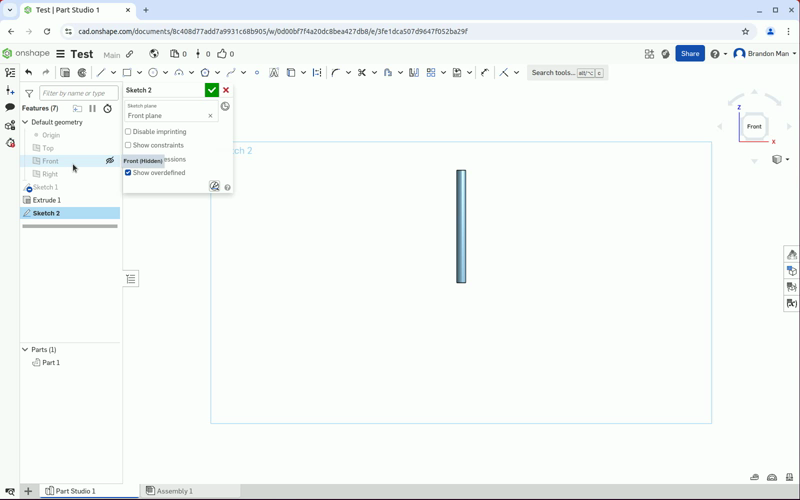
mouse_move(73, 352)
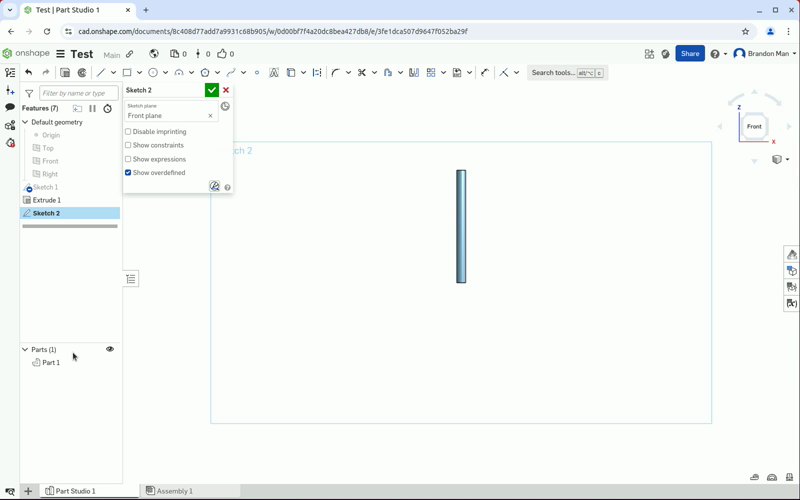
key(y)
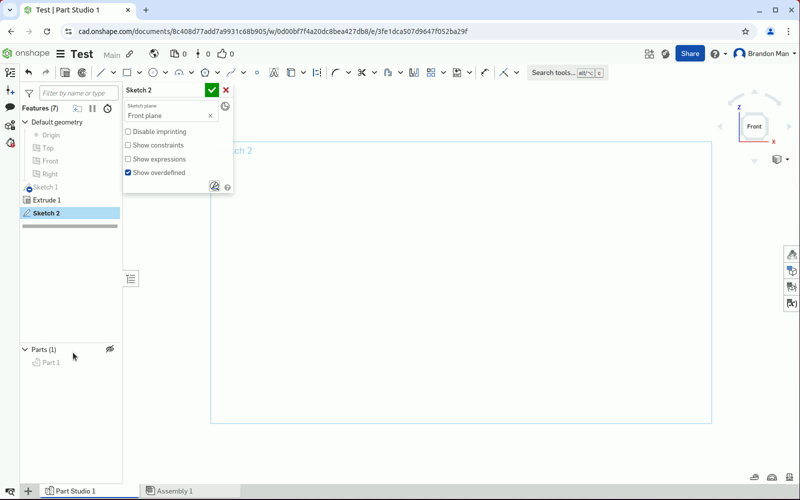
key(l)
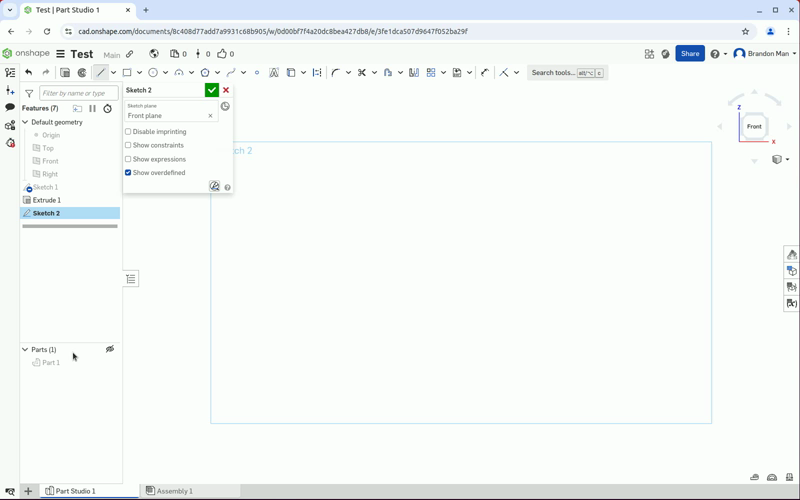
key_down(shift)
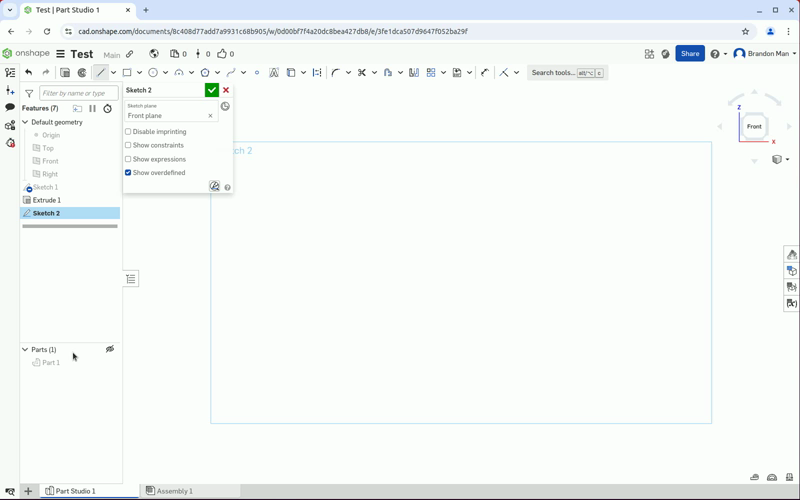
mouse_move(440, 282)
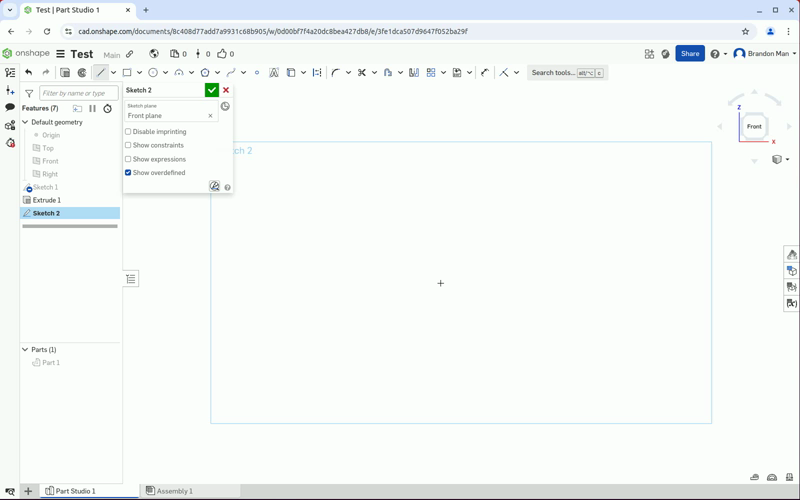
click(440, 282)
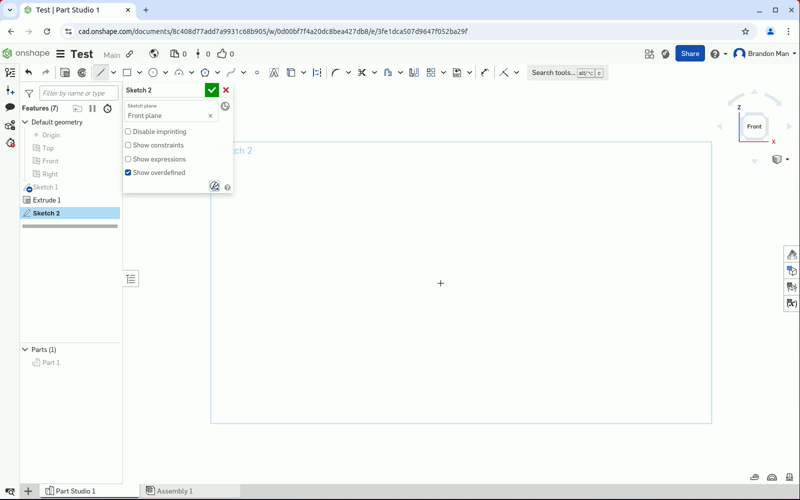
key_up(shift)
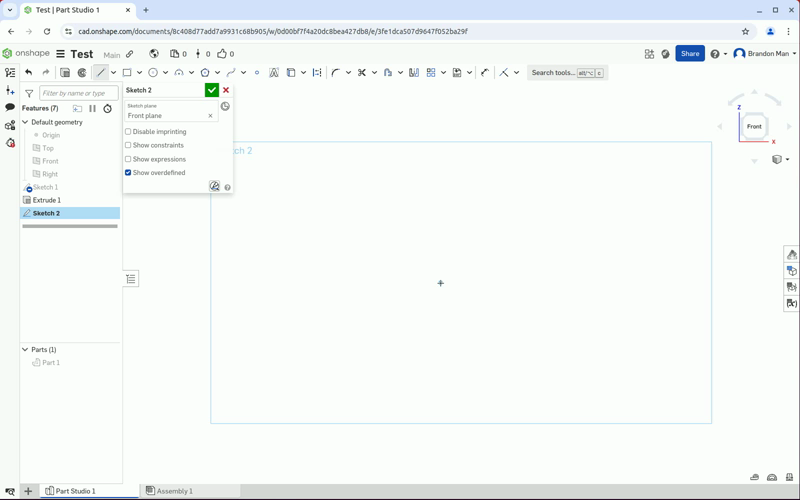
key_down(shift)
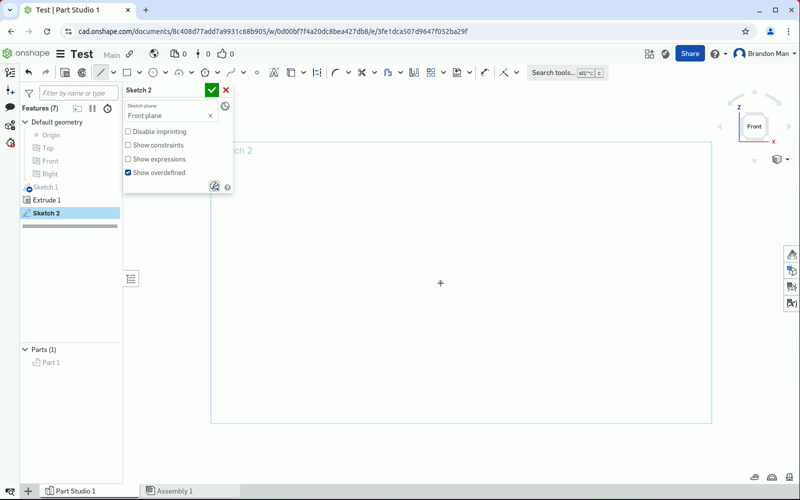
mouse_move(470, 282)
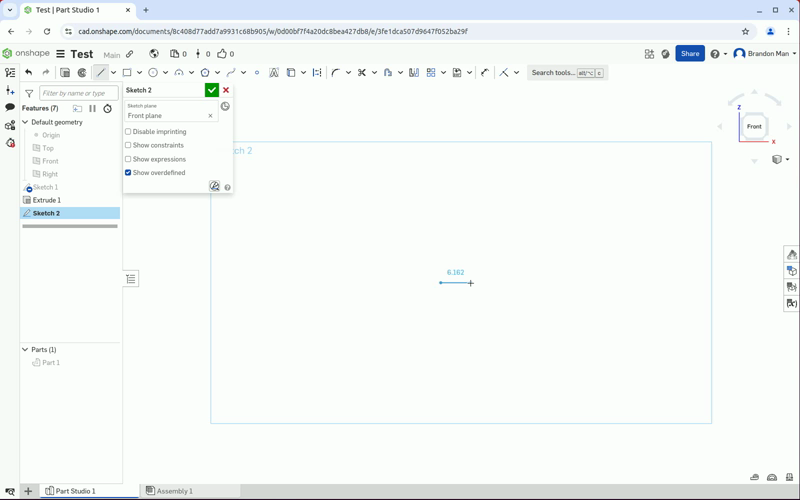
mouse_move(456, 269)
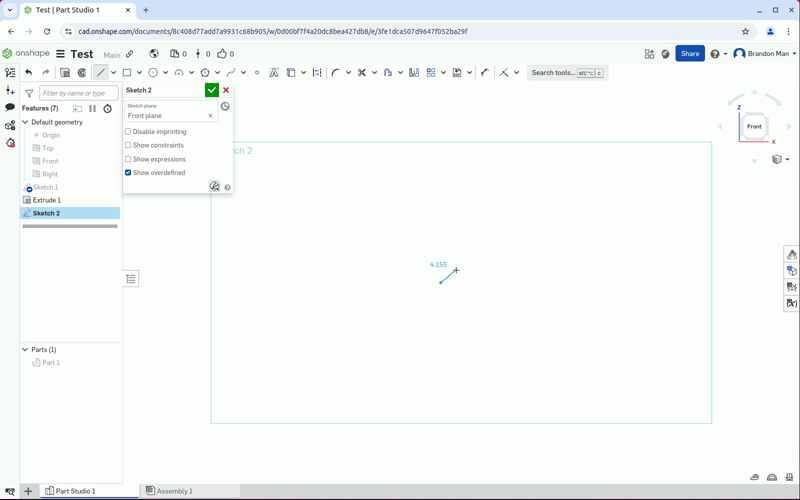
click(456, 269)
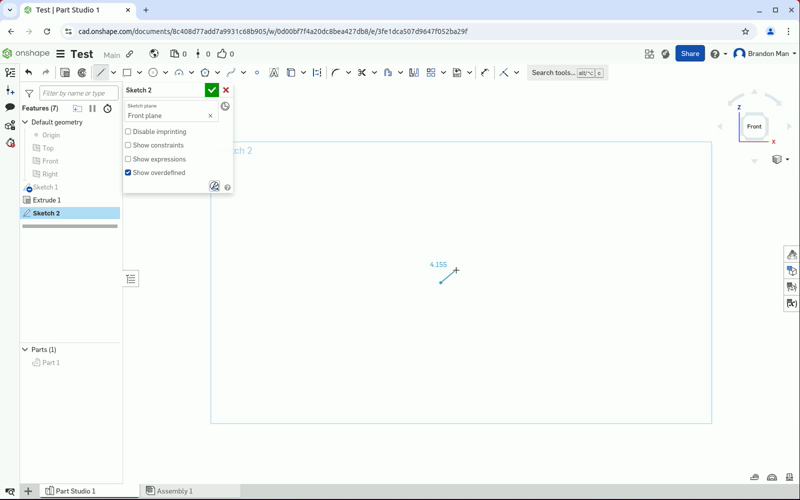
key_up(shift)
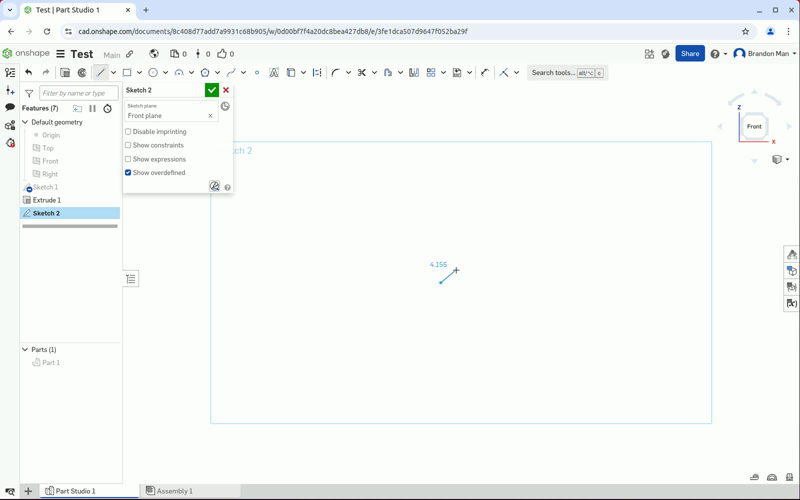
key_down(shift)
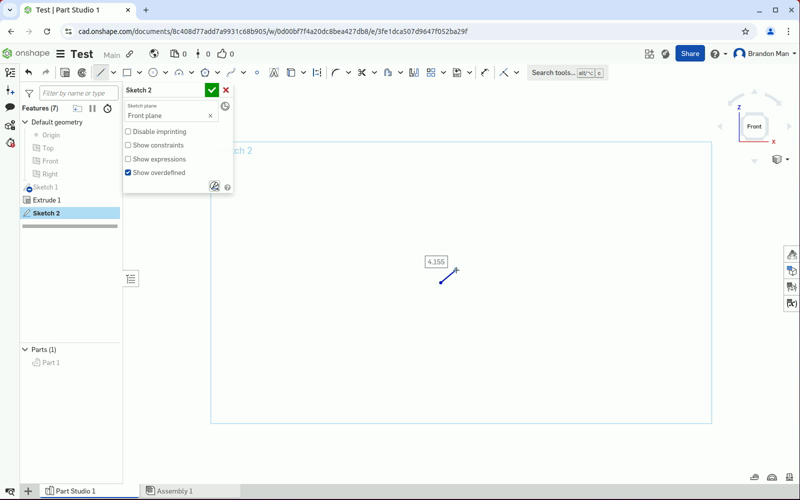
mouse_move(486, 269)
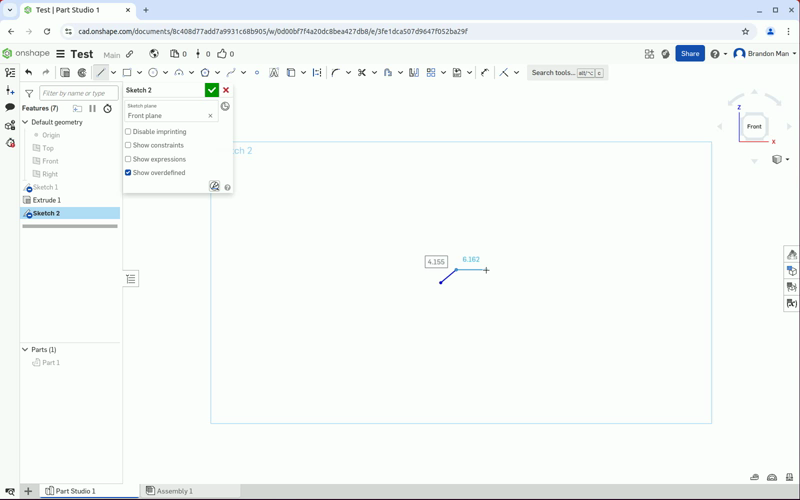
mouse_move(456, 241)
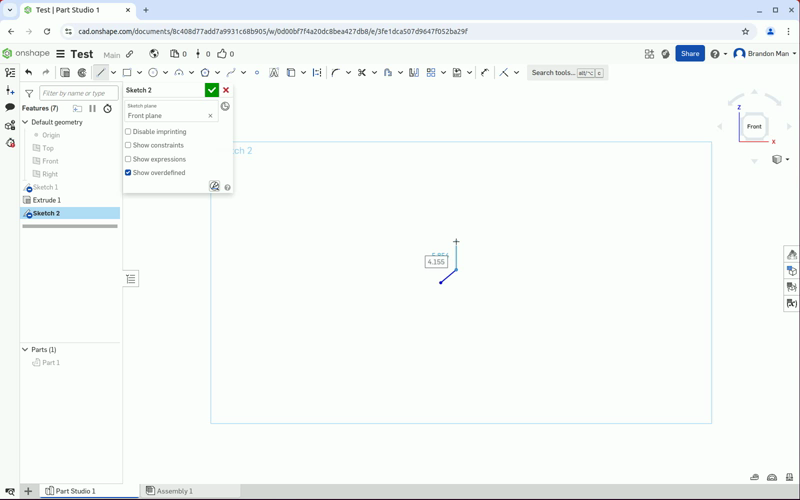
click(456, 241)
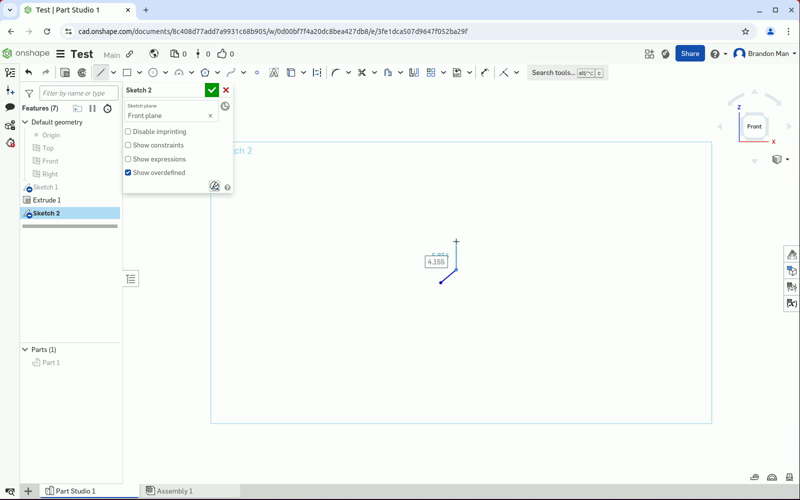
key_up(shift)
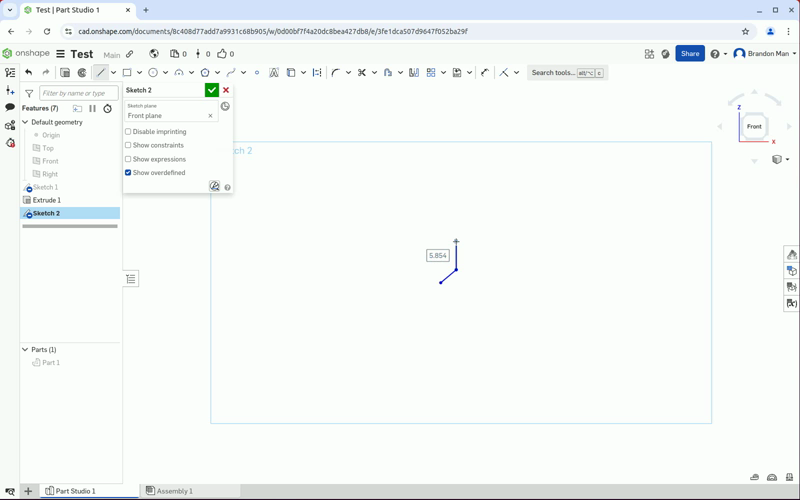
key_down(shift)
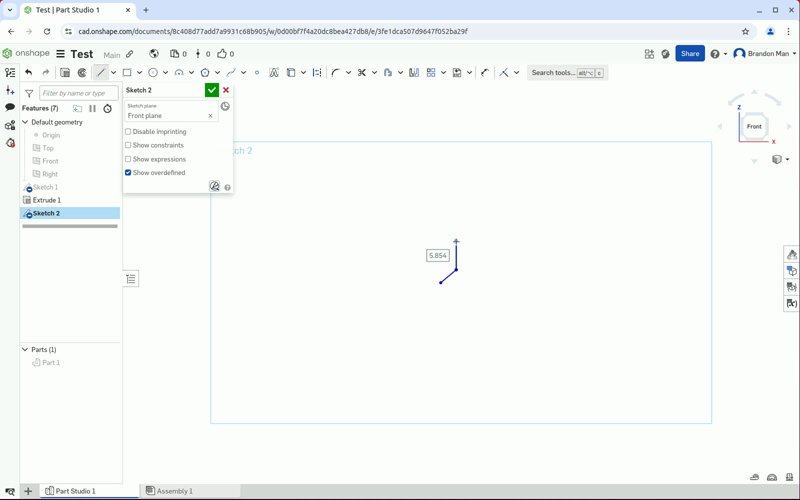
mouse_move(486, 241)
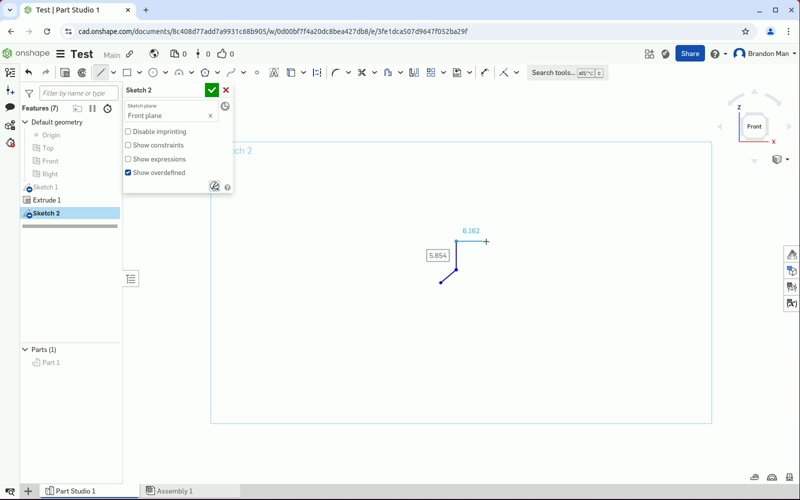
mouse_move(445, 241)
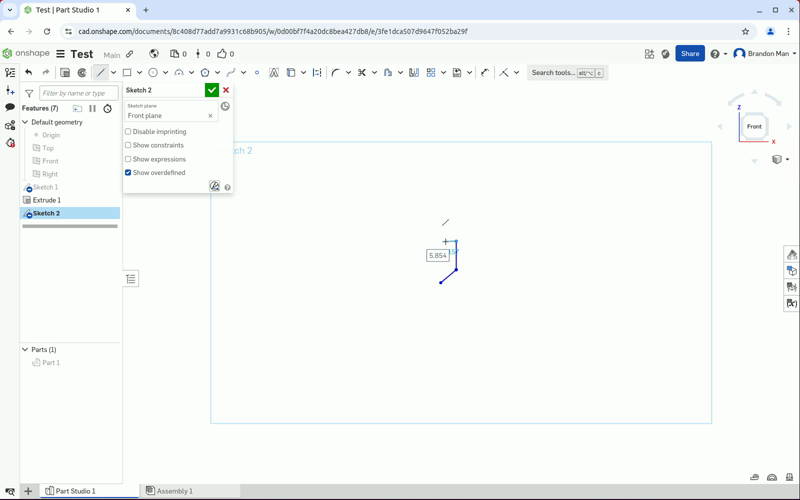
click(445, 241)
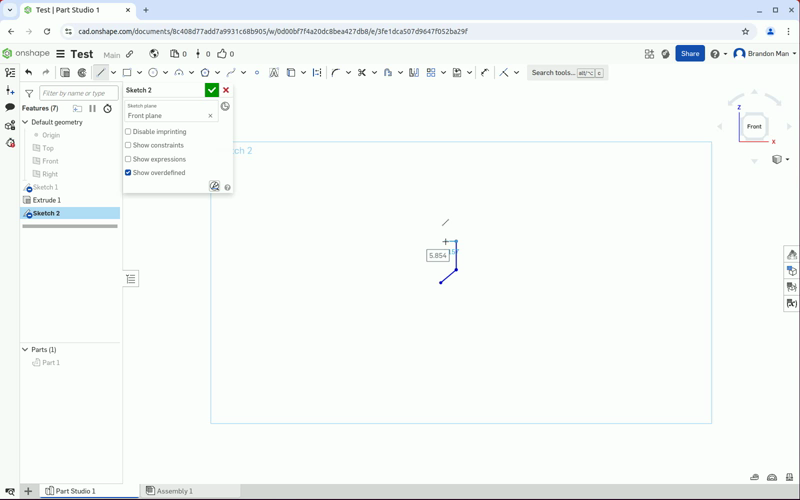
key_up(shift)
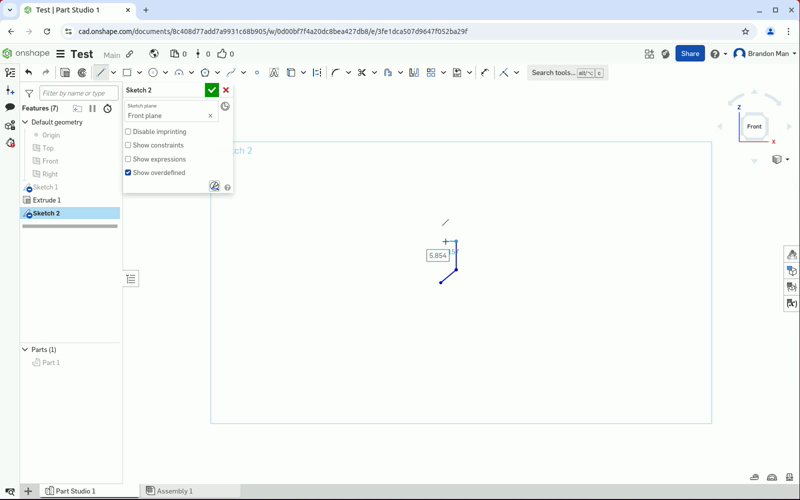
mouse_move(475, 241)
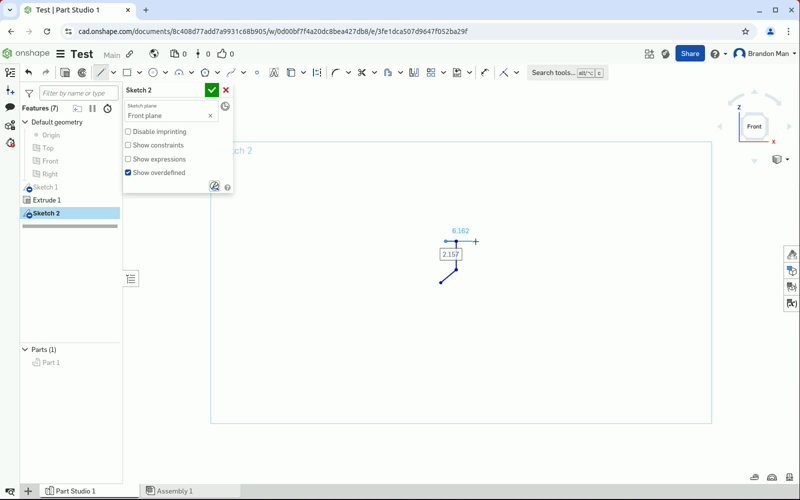
key_down(shift)
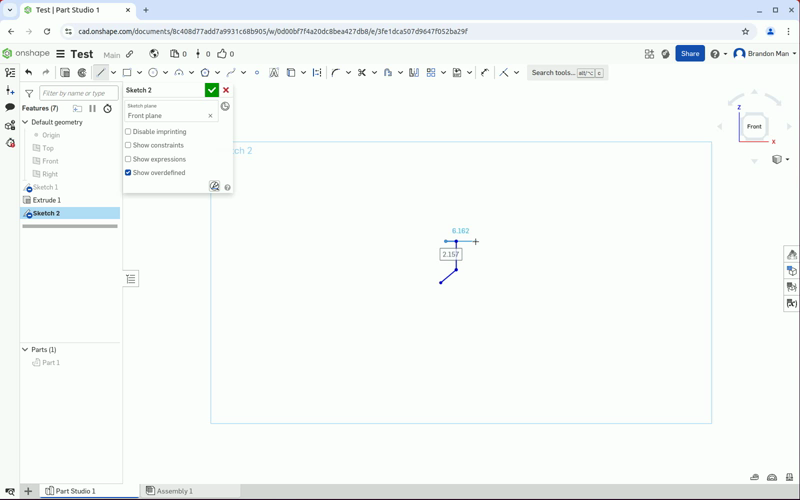
mouse_move(440, 282)
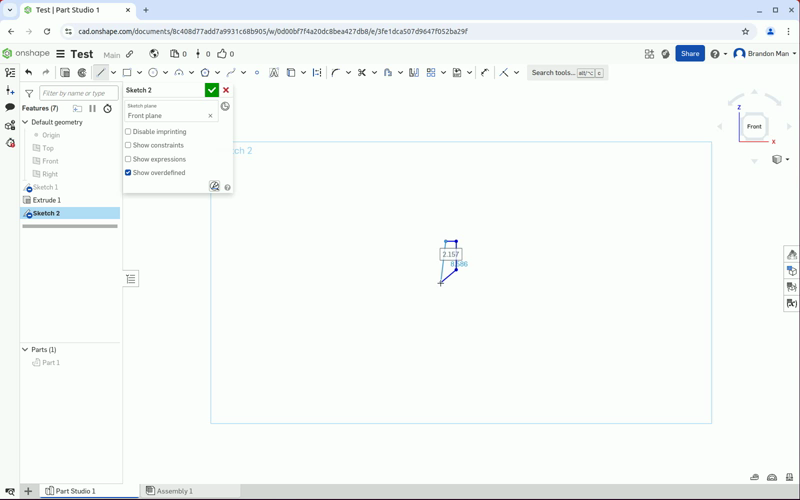
key_up(shift)
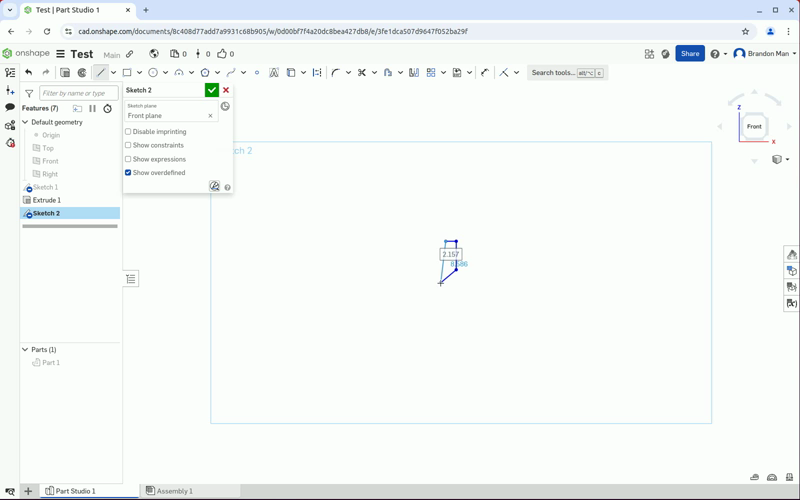
click(440, 282)
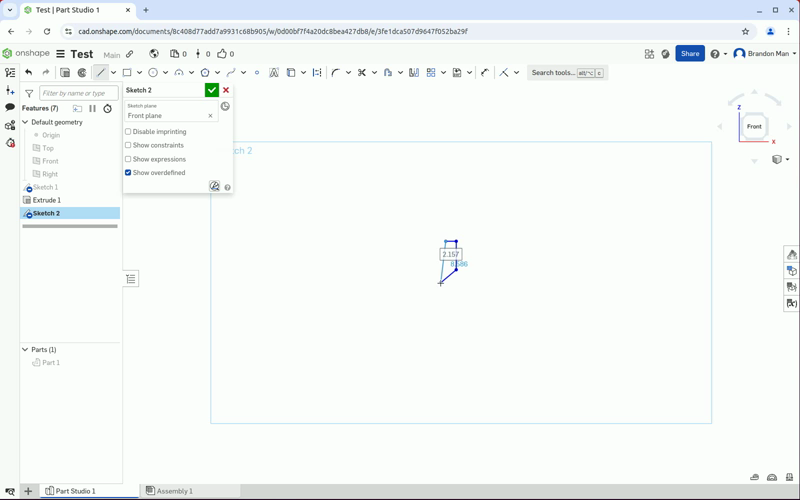
key(esc)
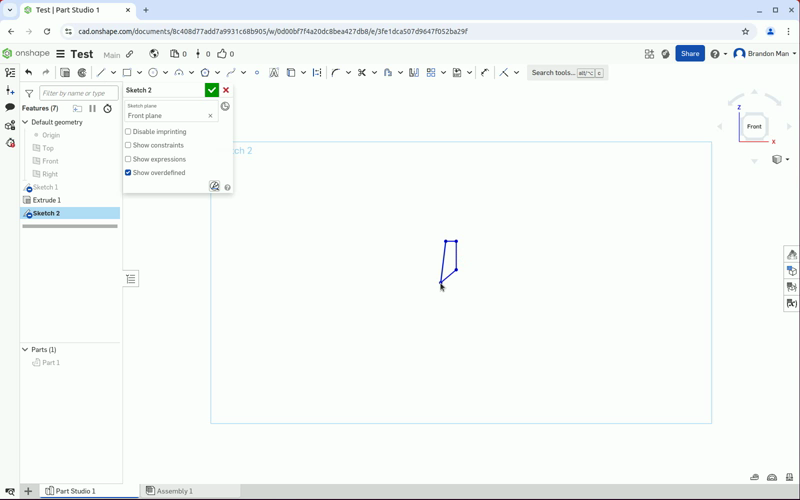
mouse_move(450, 246)
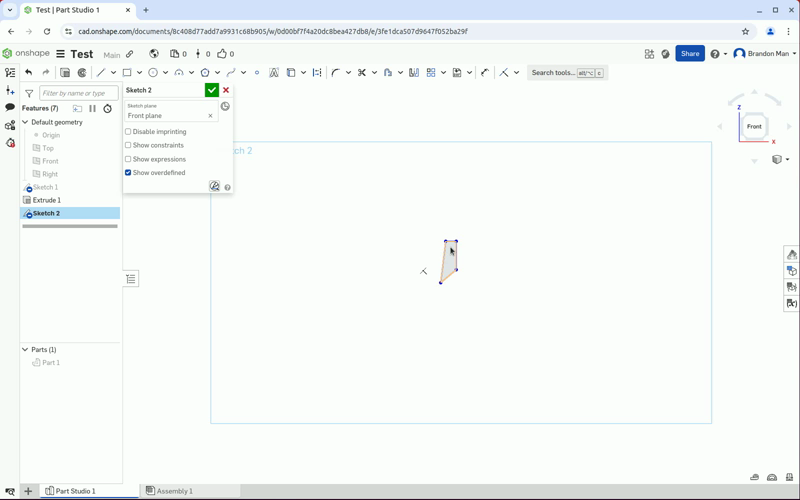
scroll(6)
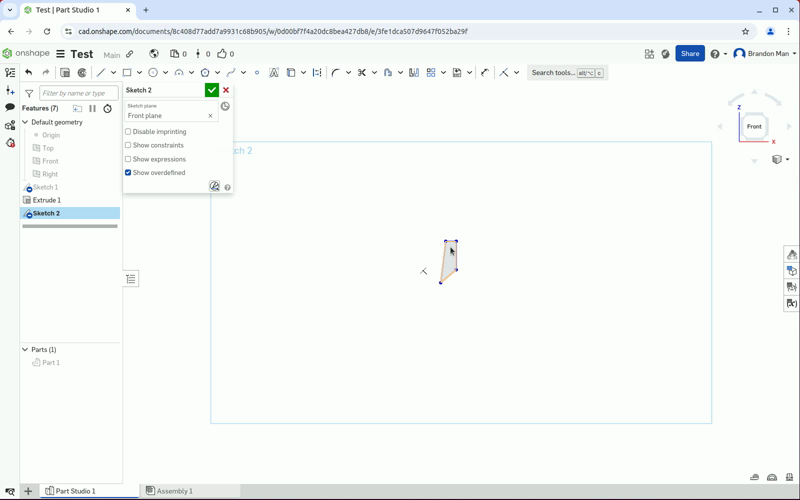
scroll(6)
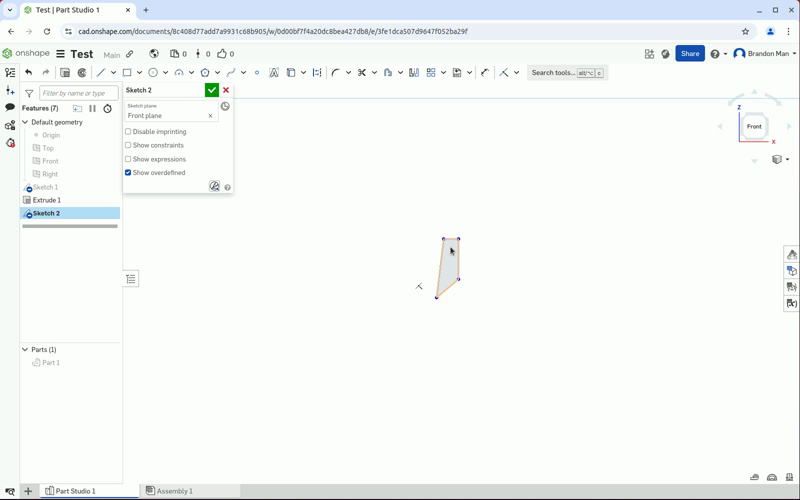
scroll(6)
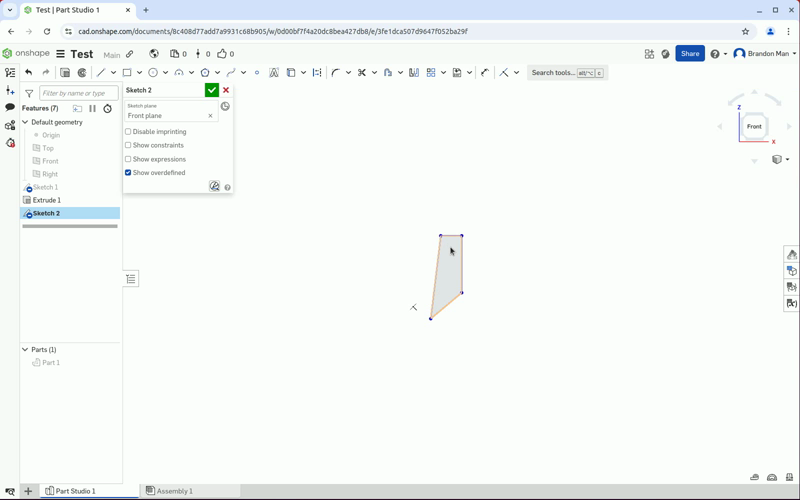
scroll(6)
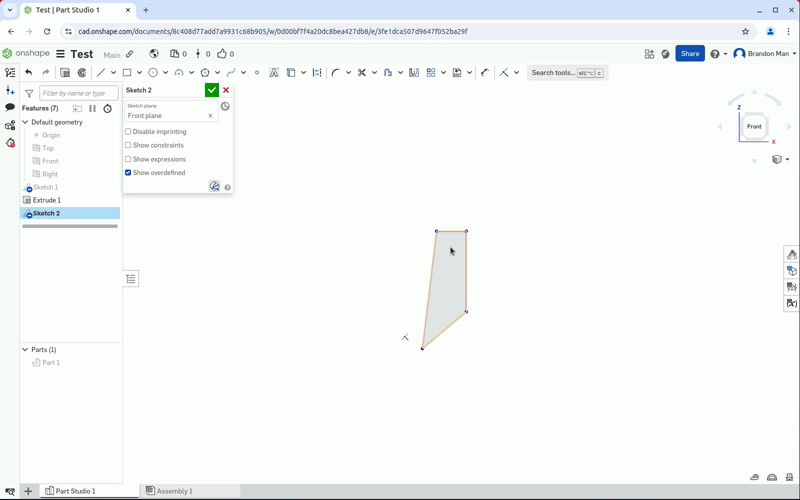
scroll(6)
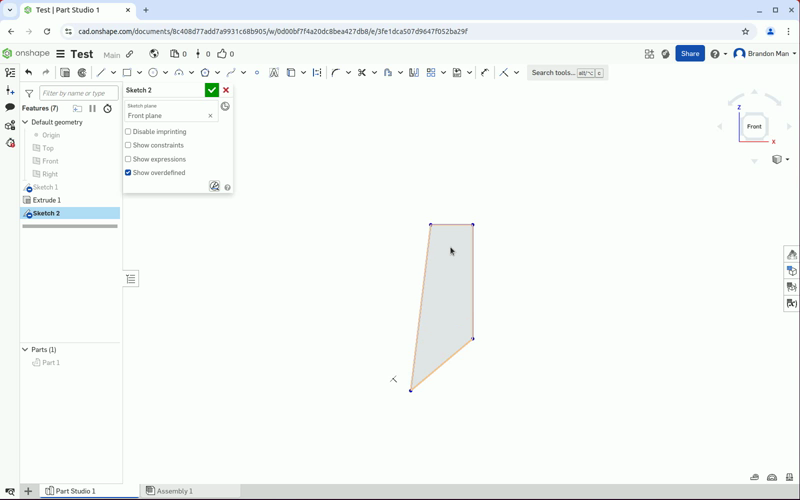
scroll(6)
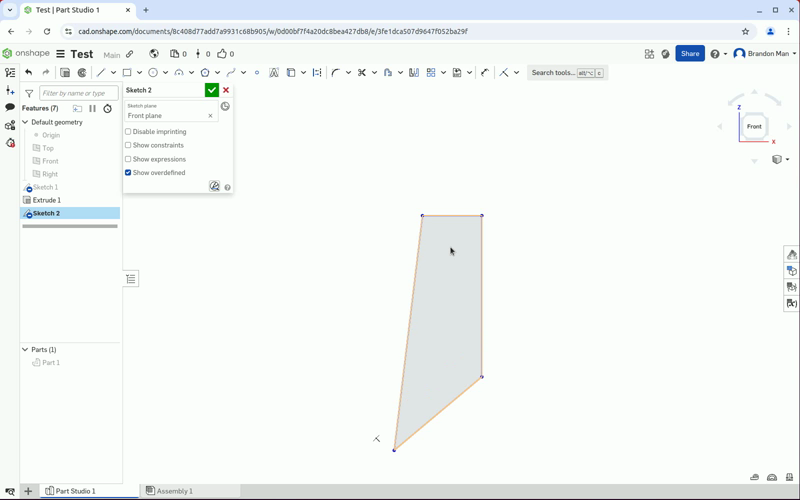
scroll(6)
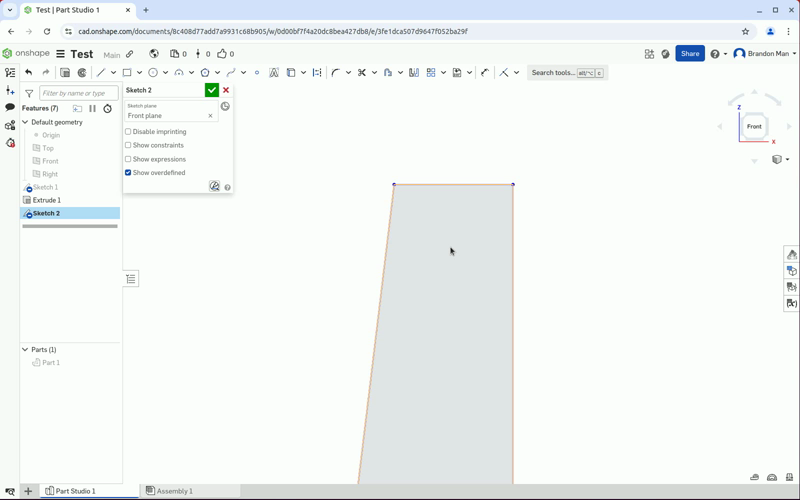
click(450, 246)
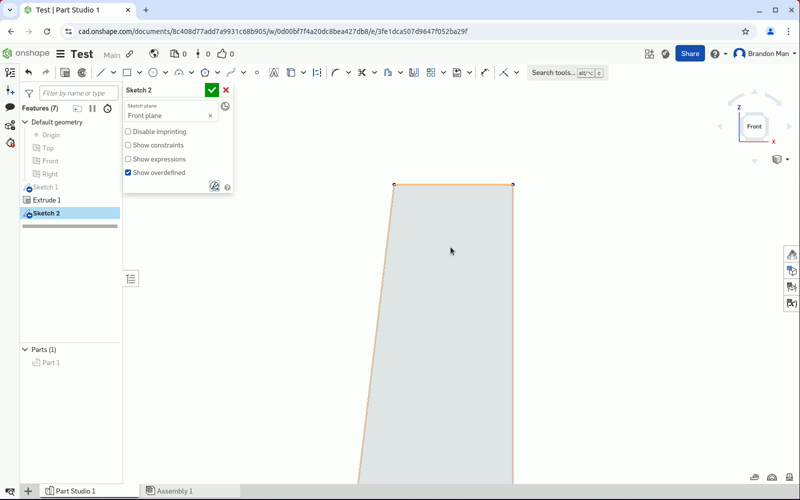
scroll(-6)
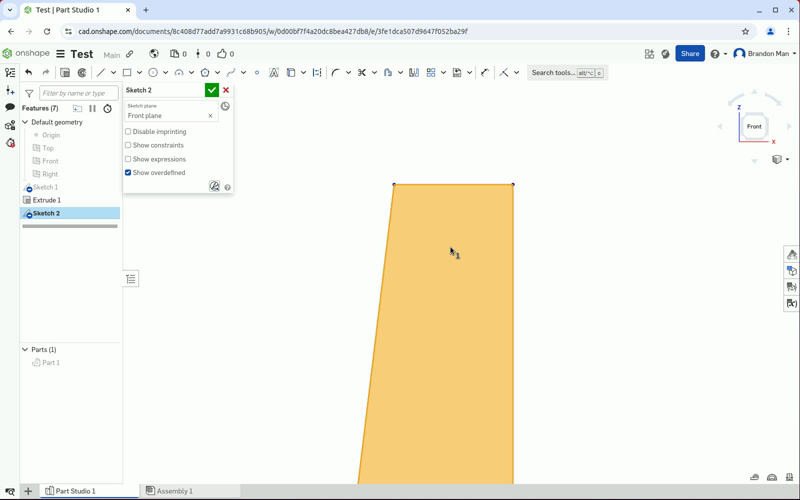
scroll(-6)
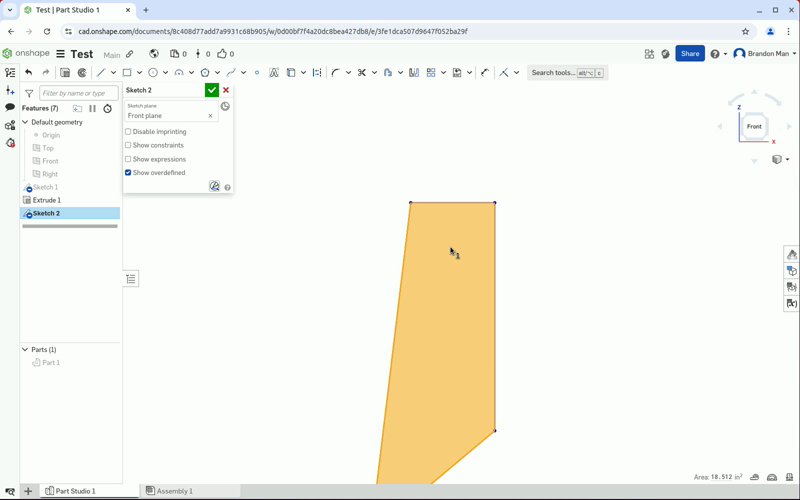
scroll(-6)
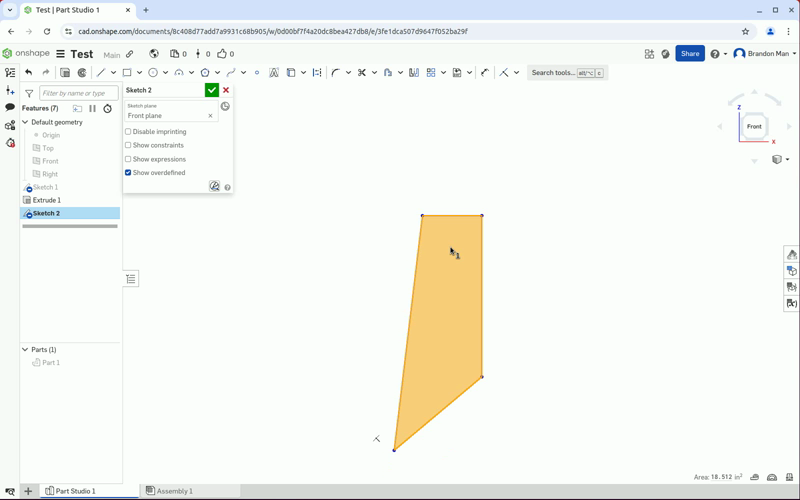
scroll(-6)
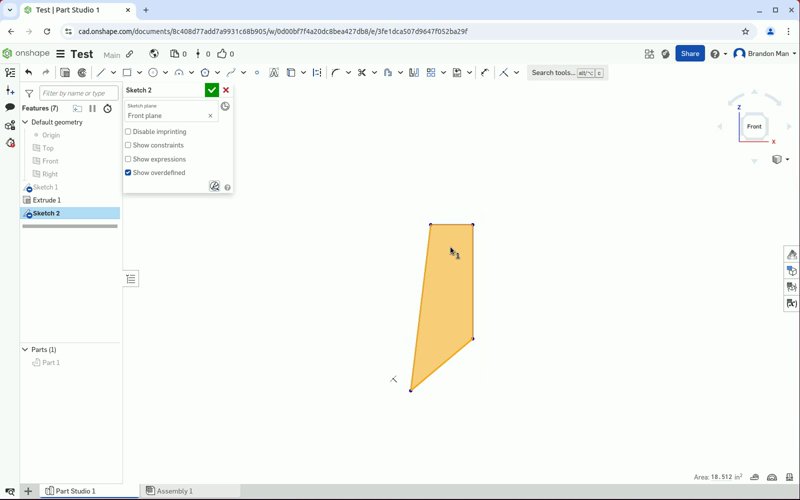
scroll(-6)
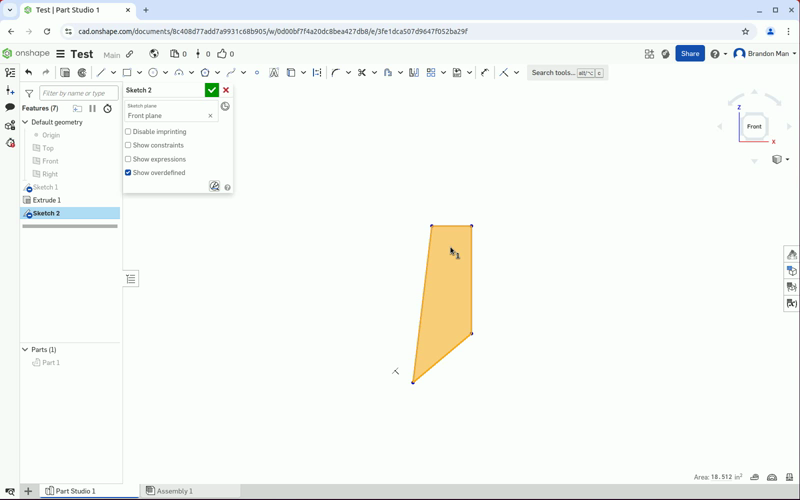
scroll(-6)
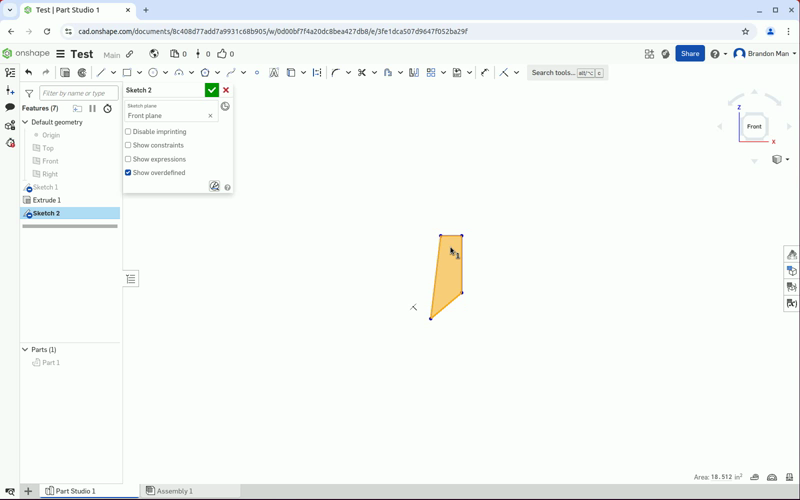
scroll(-6)
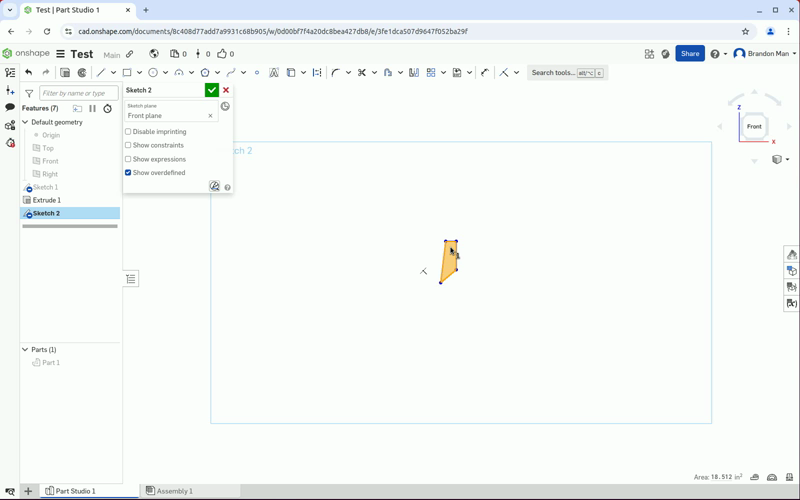
mouse_move(73, 352)
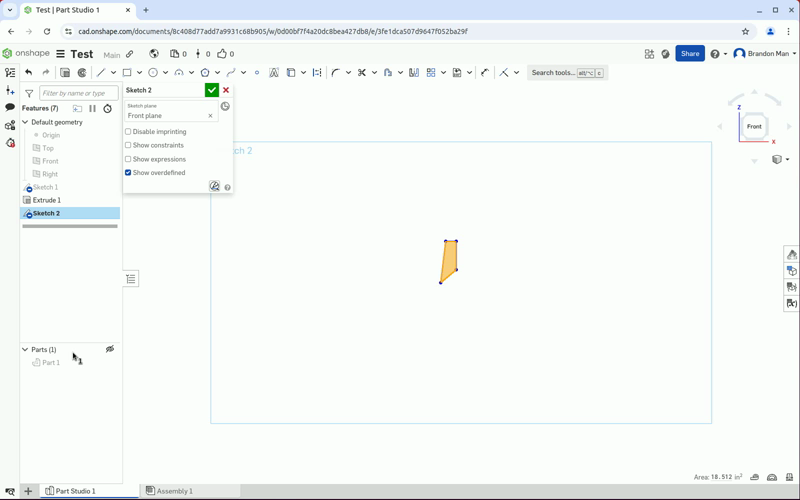
key(shift+y)
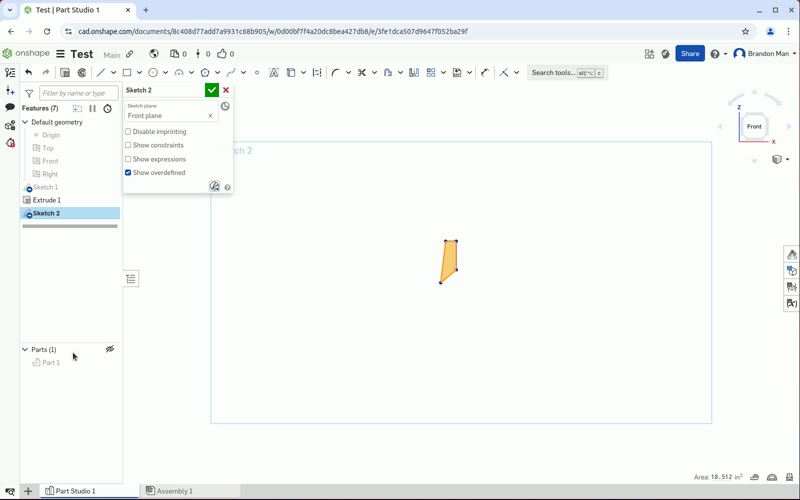
key(shift+e)
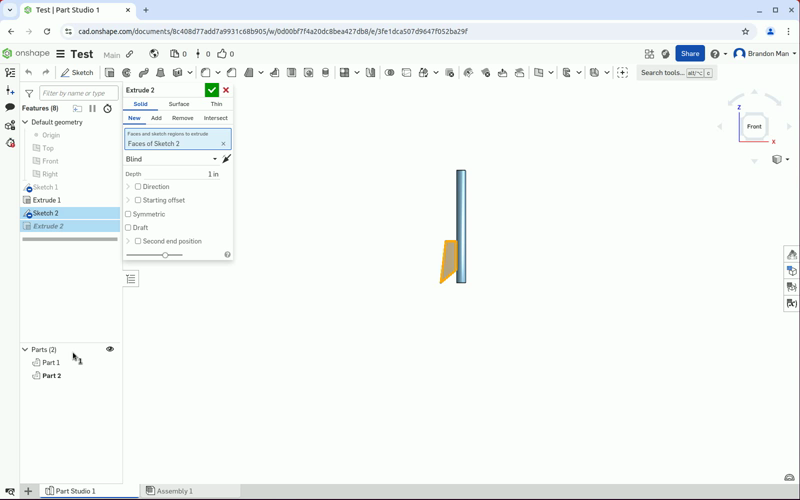
mouse_move(143, 106)
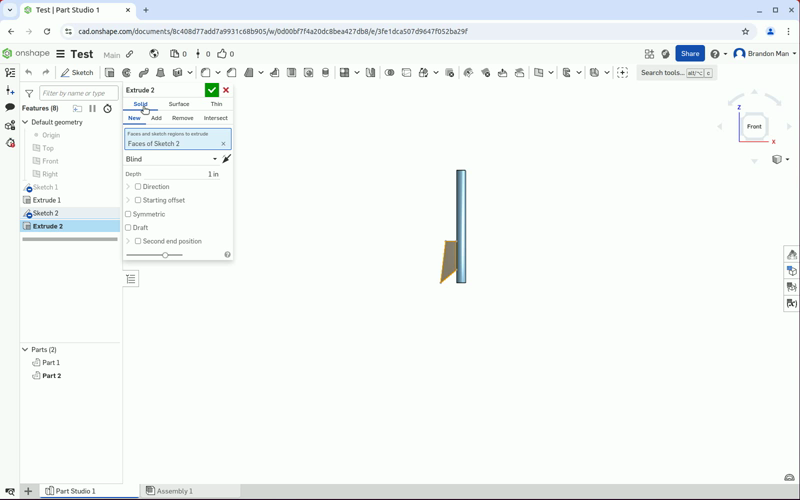
click(143, 106)
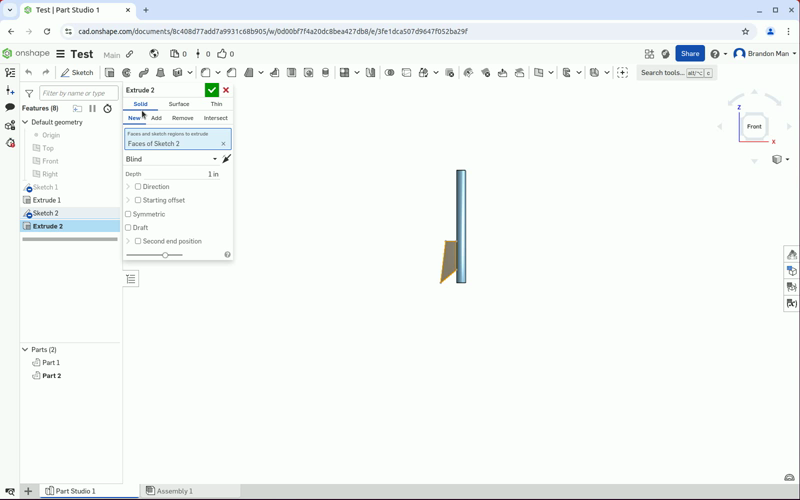
mouse_move(137, 120)
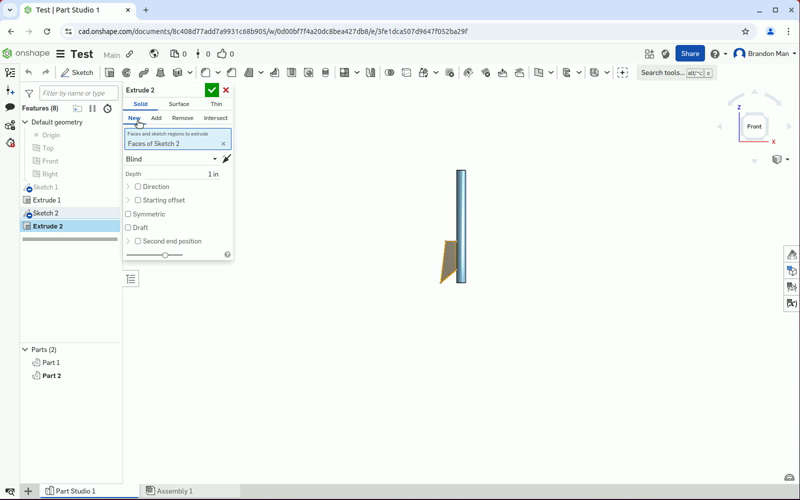
click(137, 120)
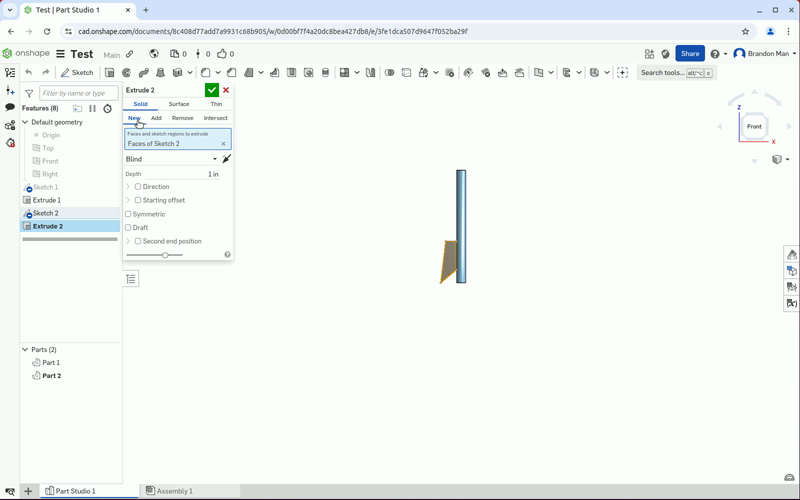
key(tab, 4)
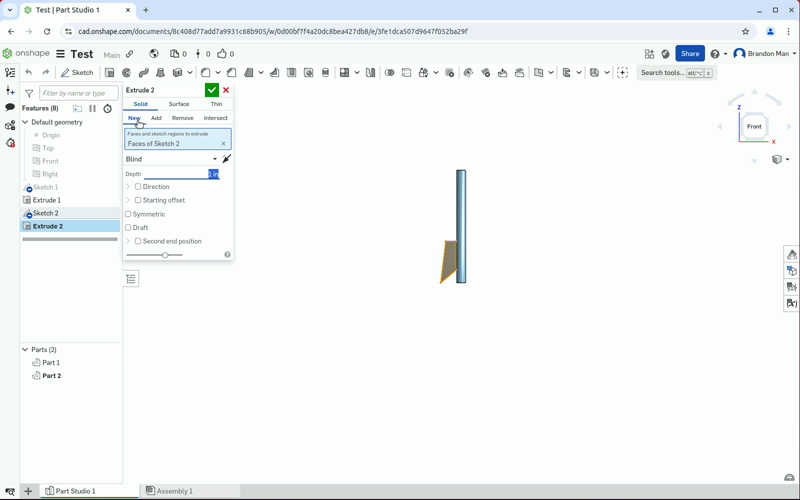
text(0.481)
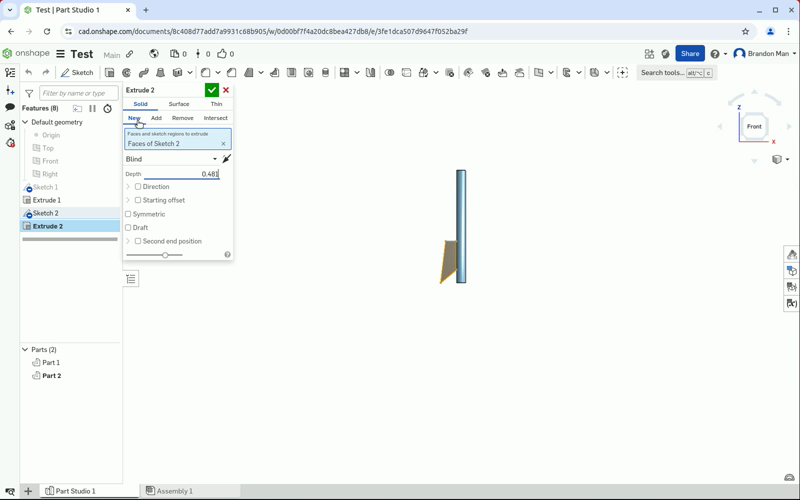
key(enter)
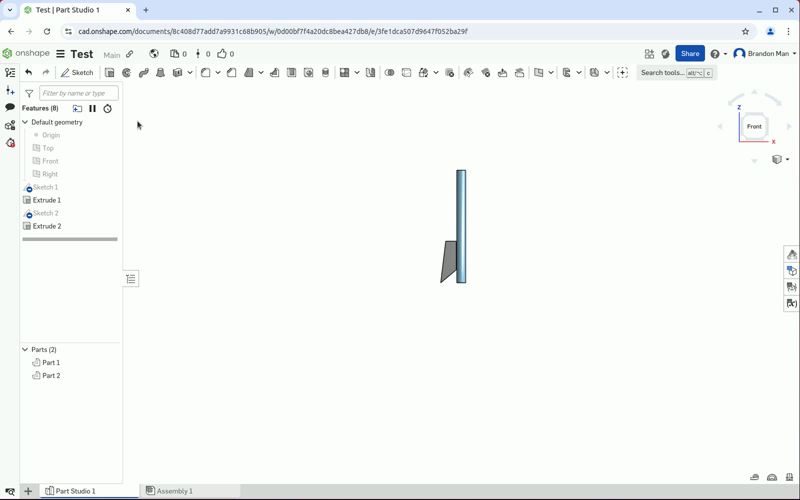
key(shift+h)
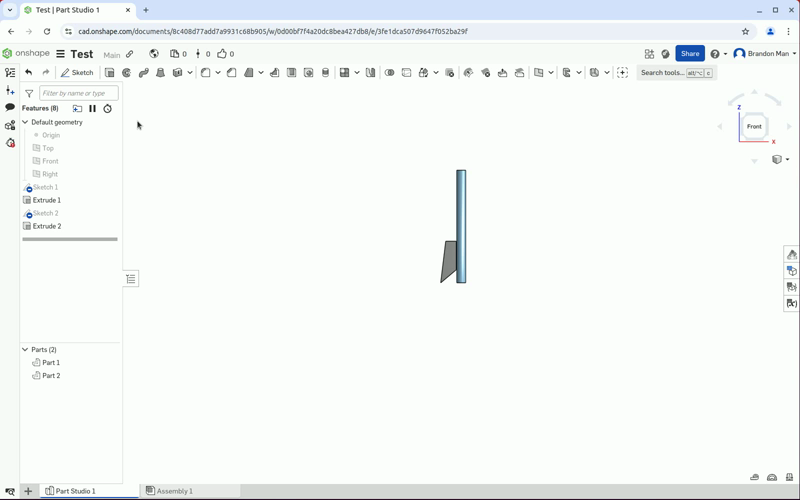
key(shift+h)
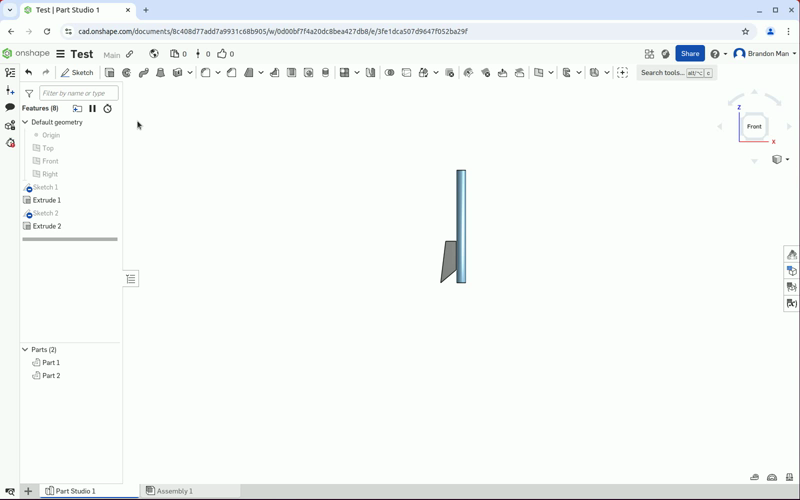
mouse_move(73, 189)
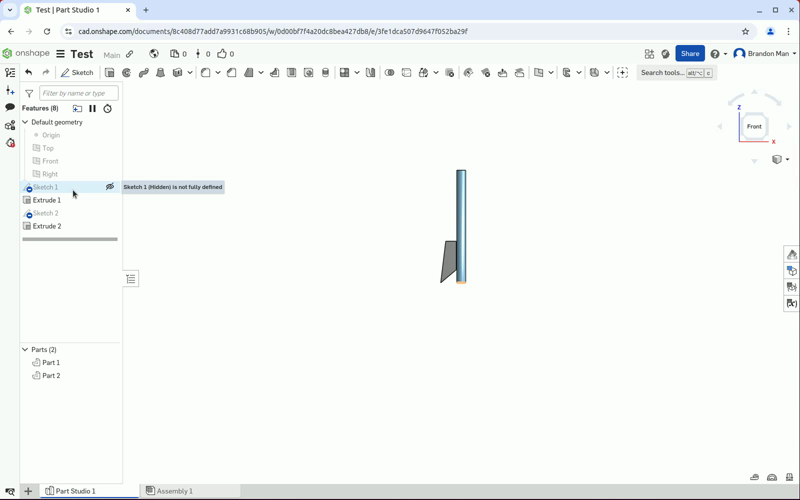
click(73, 189)
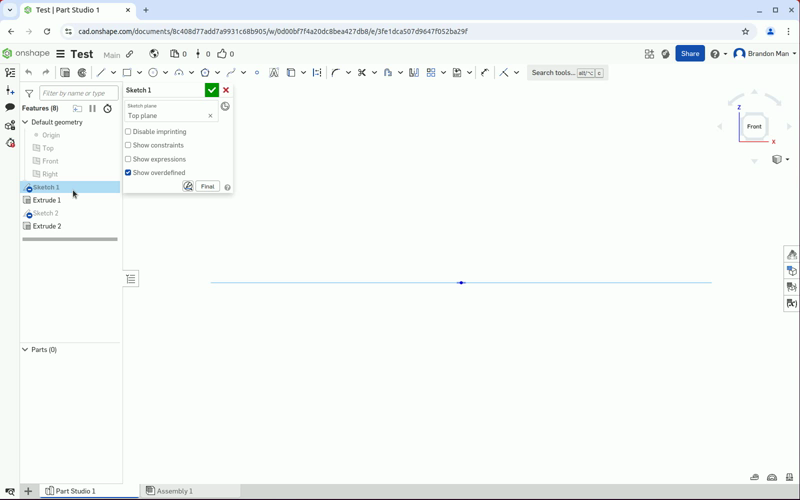
mouse_move(229, 92)
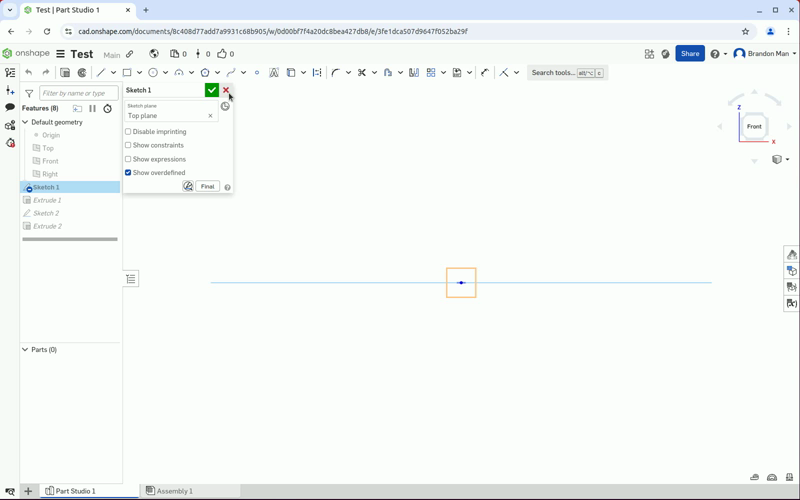
click(229, 92)
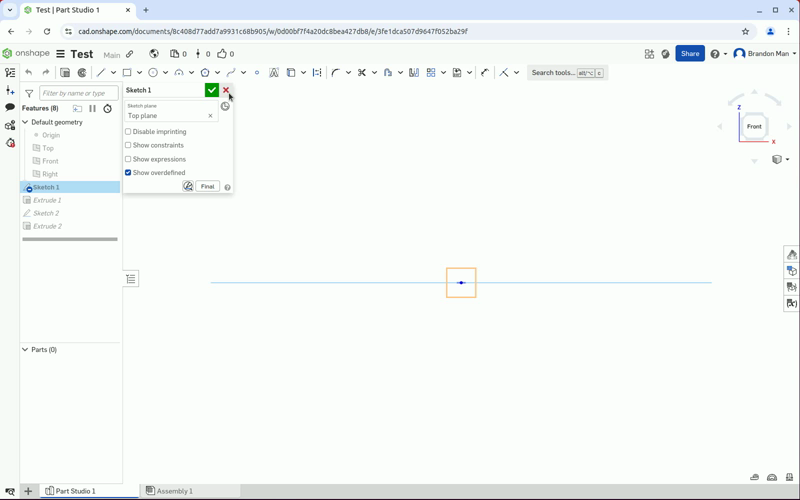
key(shift+s)
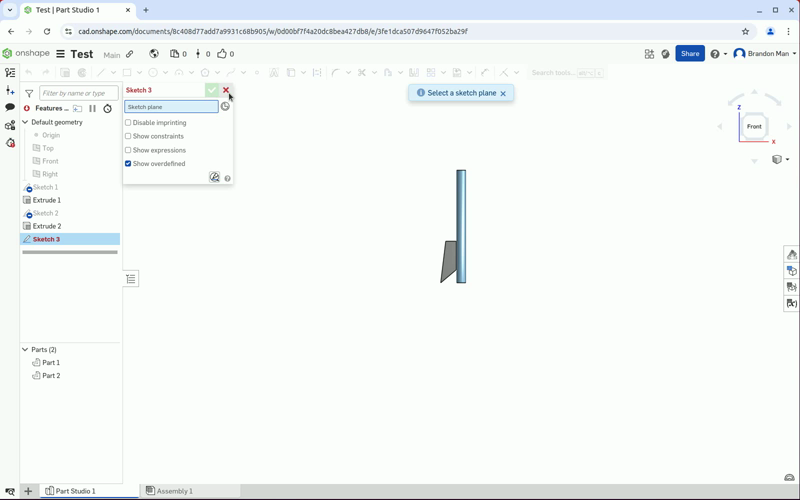
mouse_move(73, 163)
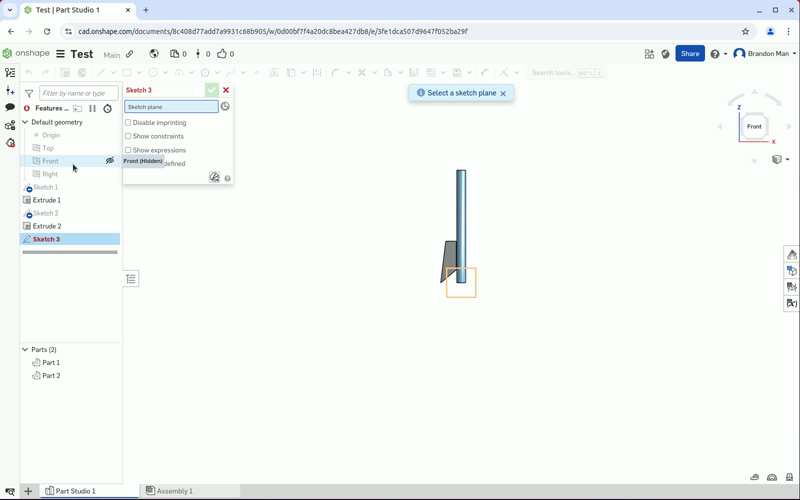
click(73, 163)
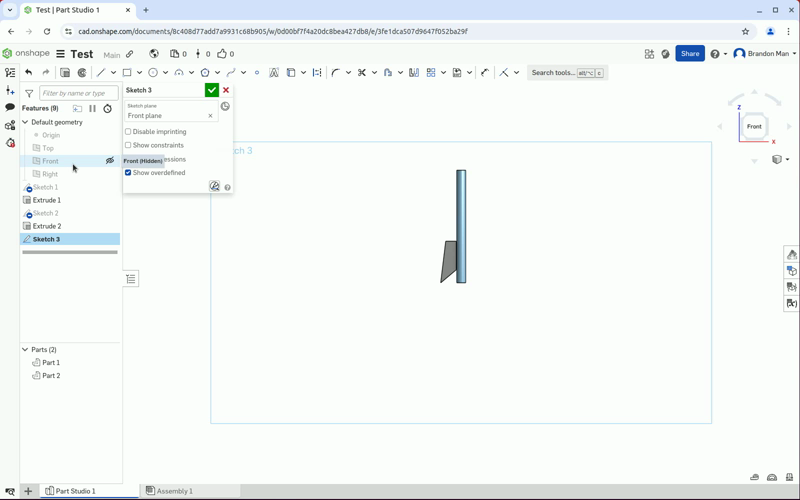
mouse_move(73, 352)
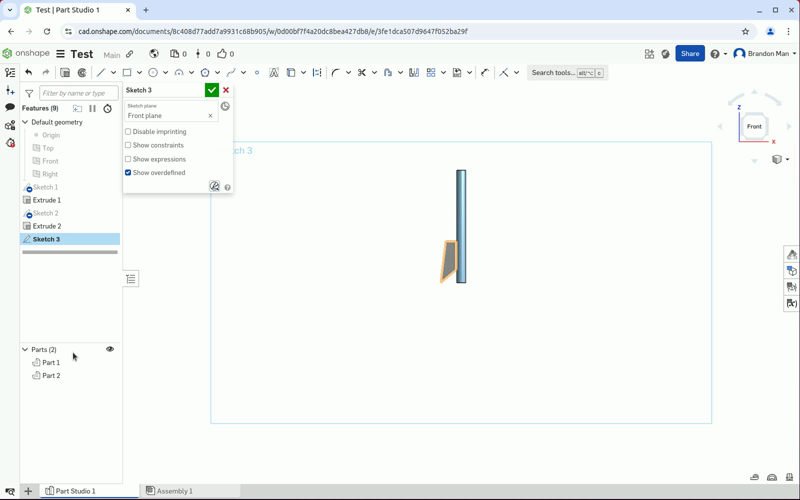
key(y)
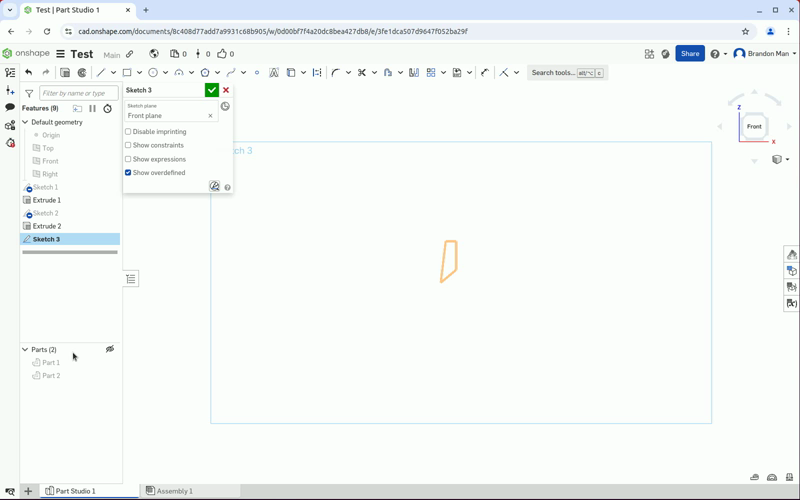
key(l)
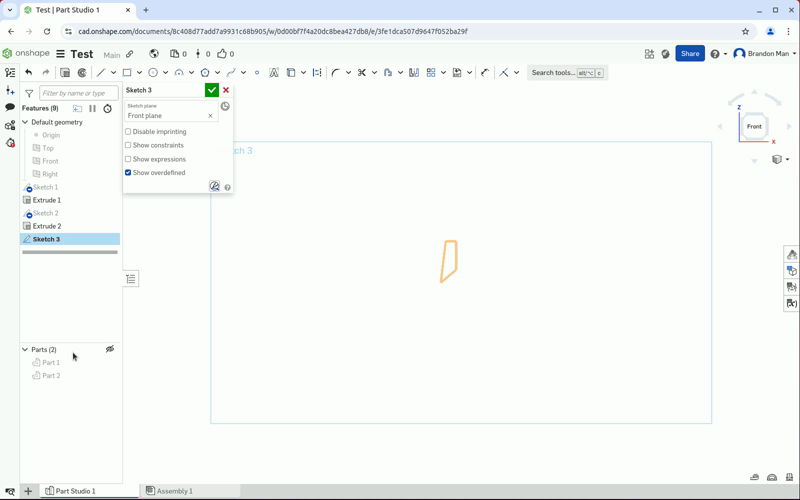
key_down(shift)
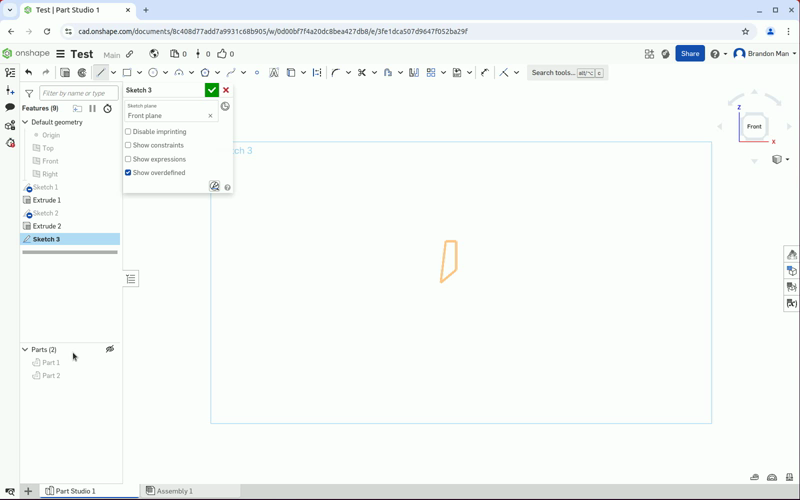
mouse_move(464, 269)
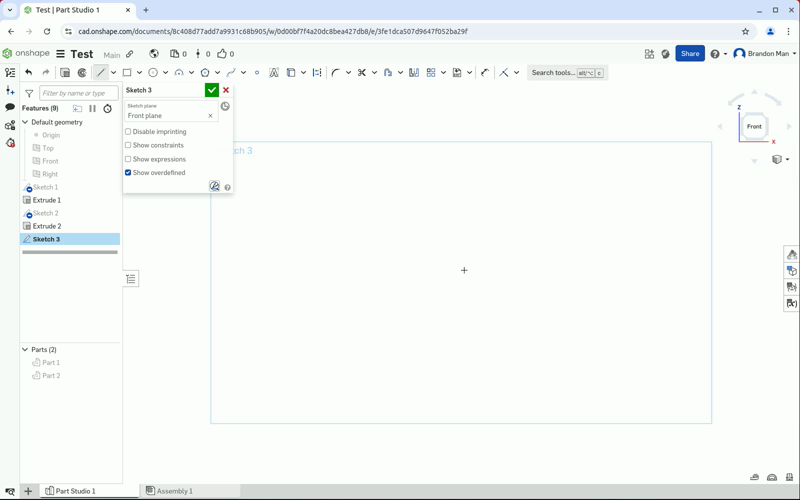
click(464, 269)
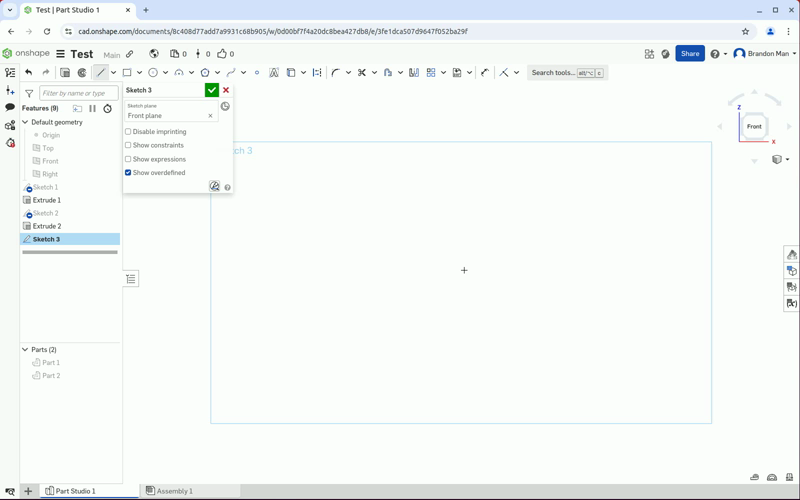
key_up(shift)
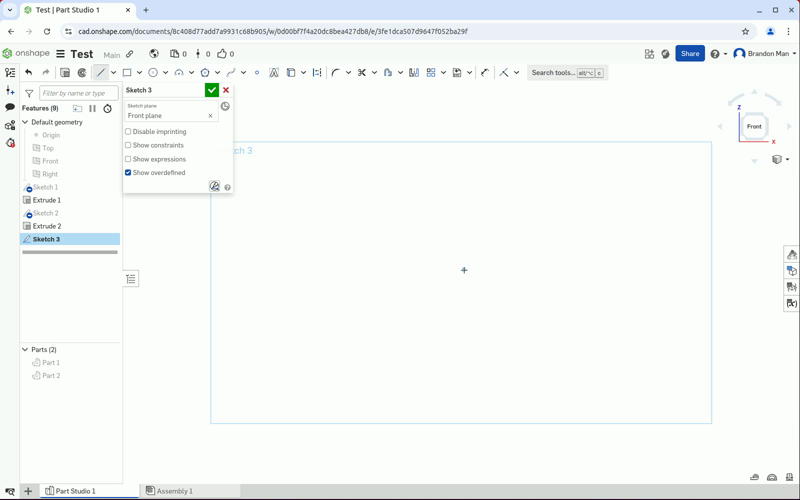
key_down(shift)
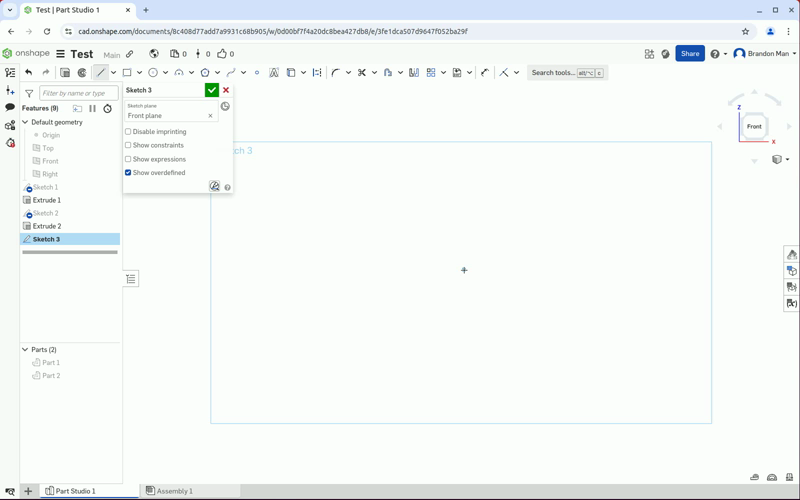
mouse_move(494, 269)
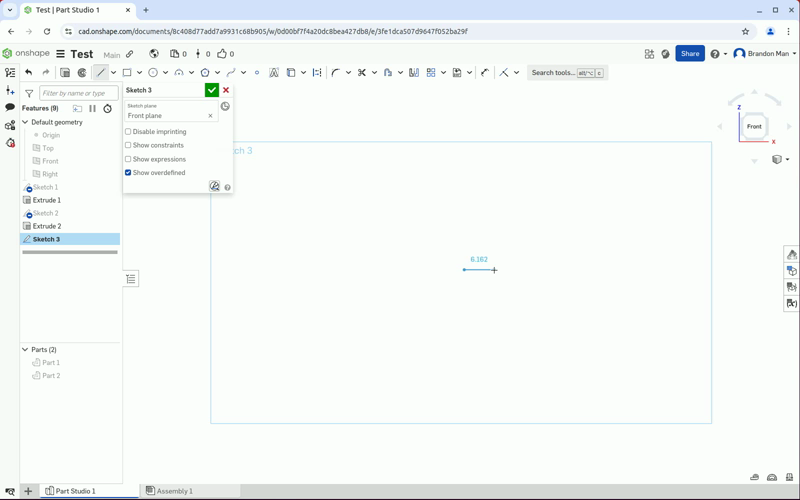
mouse_move(475, 279)
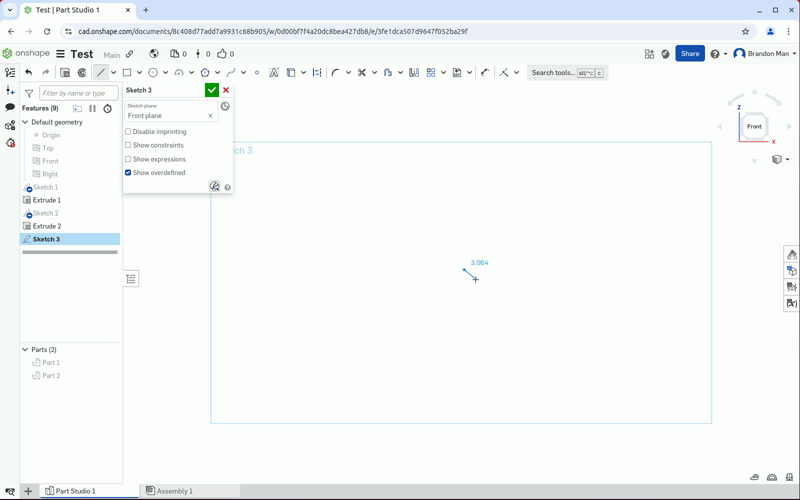
click(475, 279)
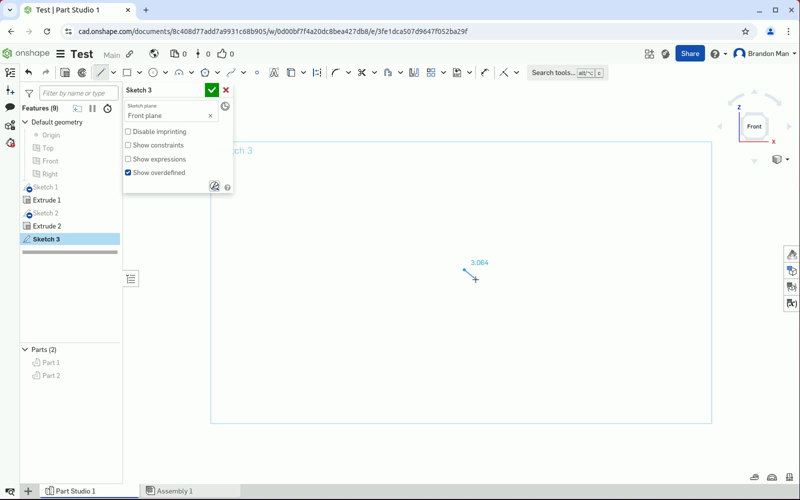
key_up(shift)
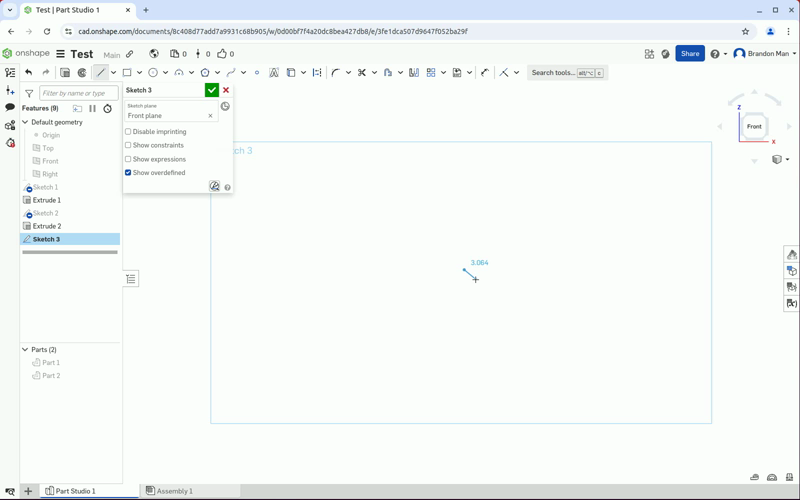
key_down(shift)
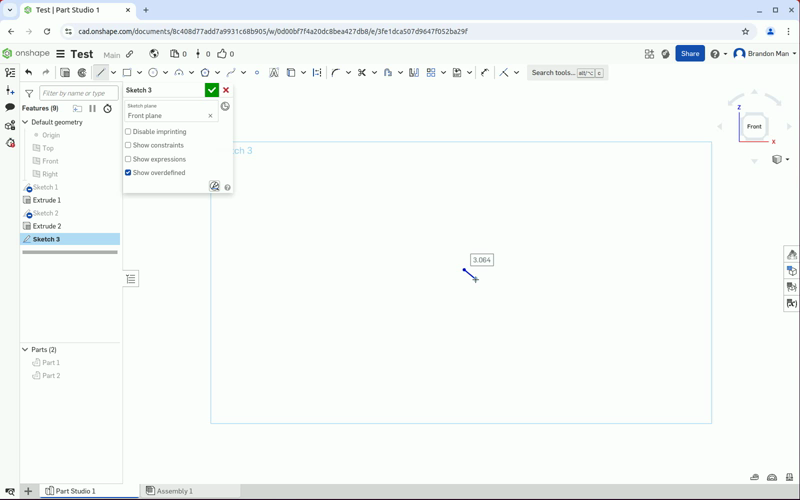
mouse_move(505, 279)
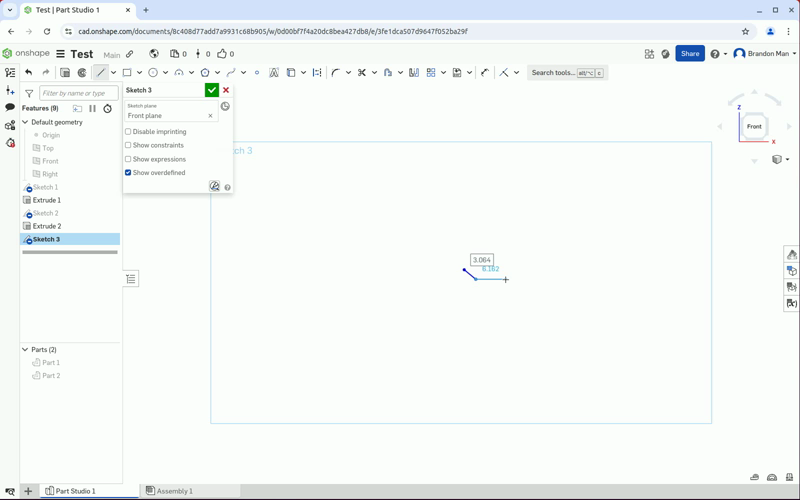
mouse_move(475, 236)
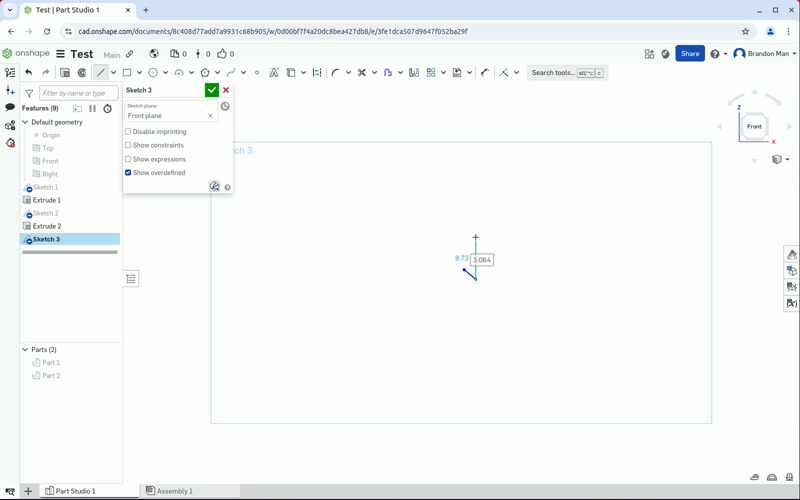
click(475, 236)
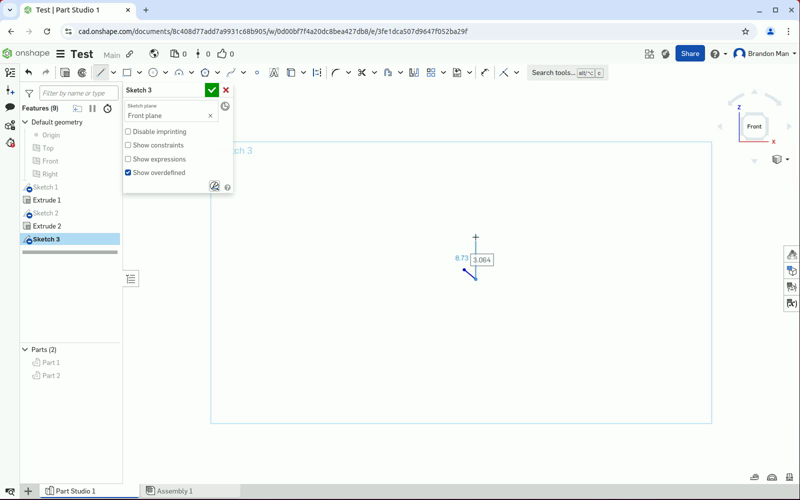
key_up(shift)
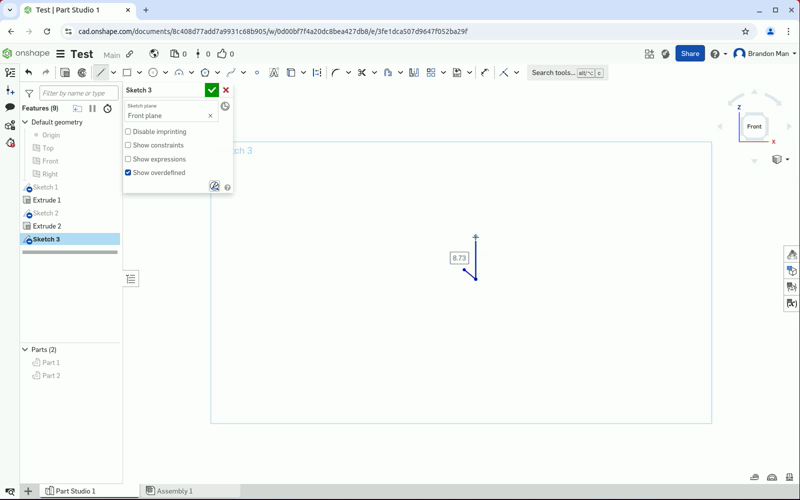
key_down(shift)
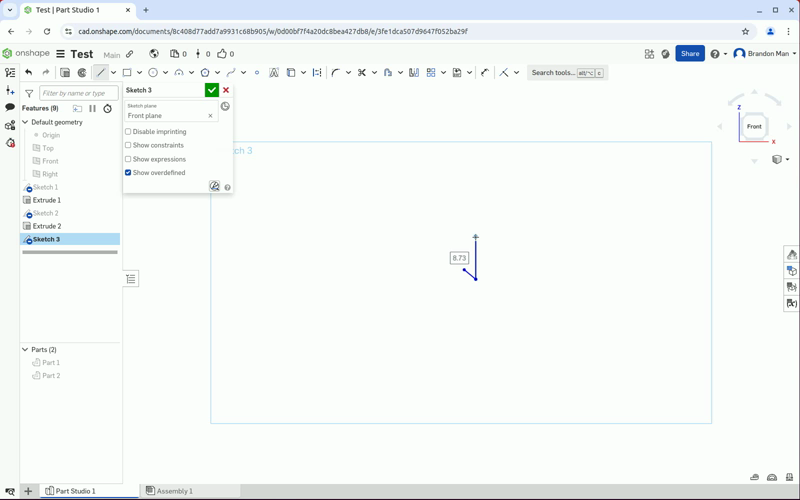
mouse_move(505, 236)
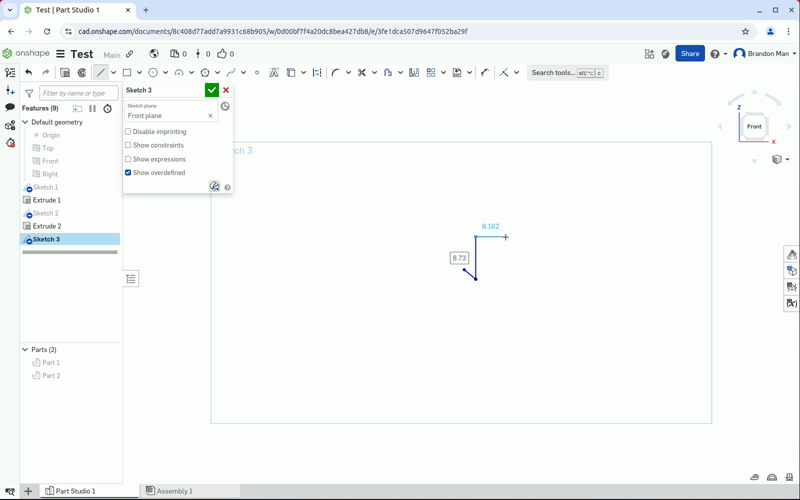
mouse_move(464, 239)
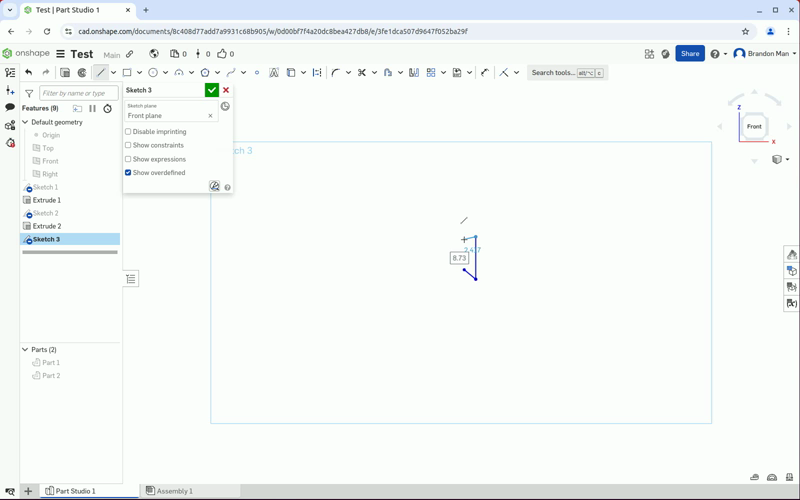
click(464, 239)
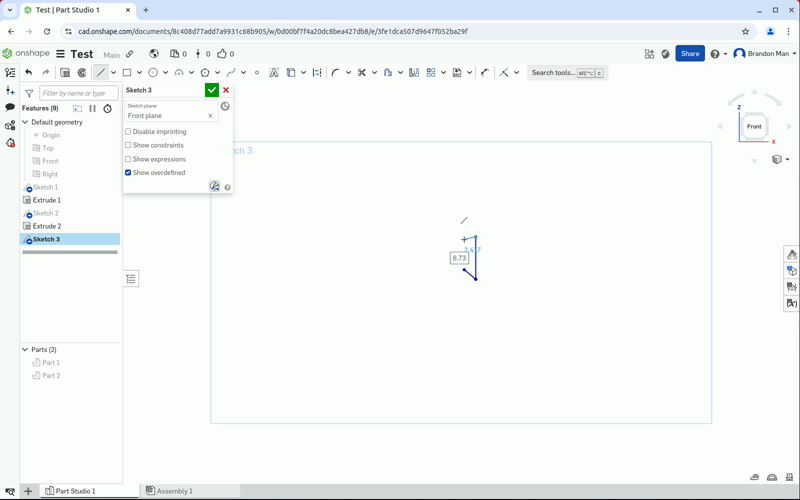
key_up(shift)
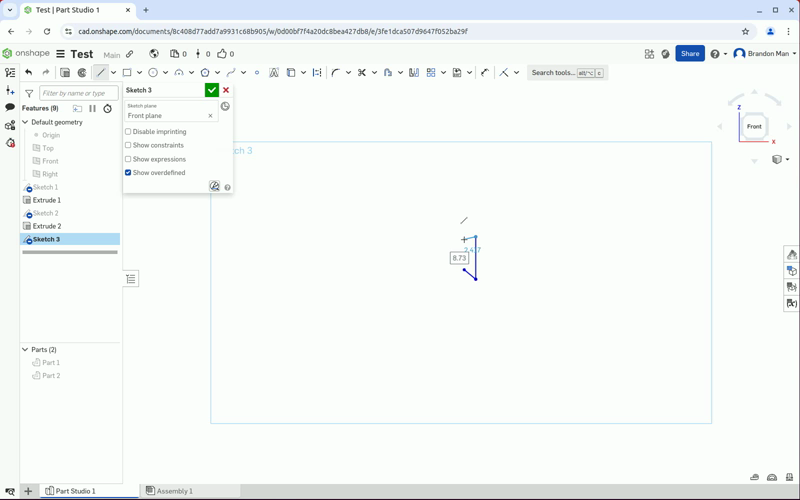
mouse_move(494, 239)
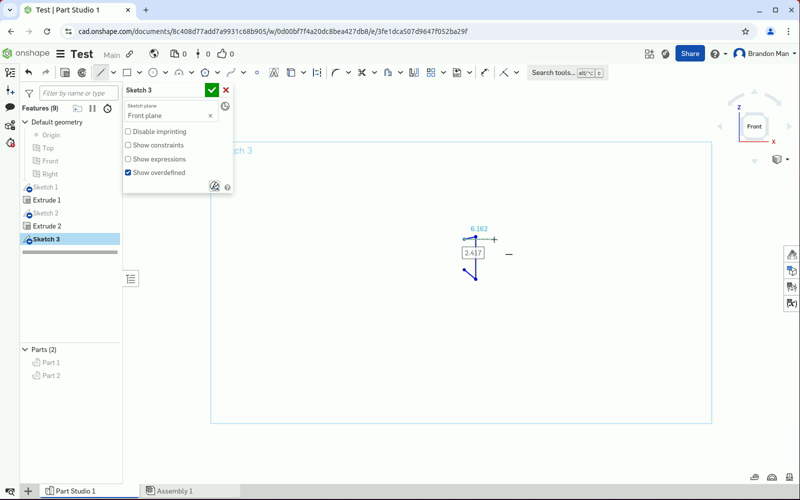
key_down(shift)
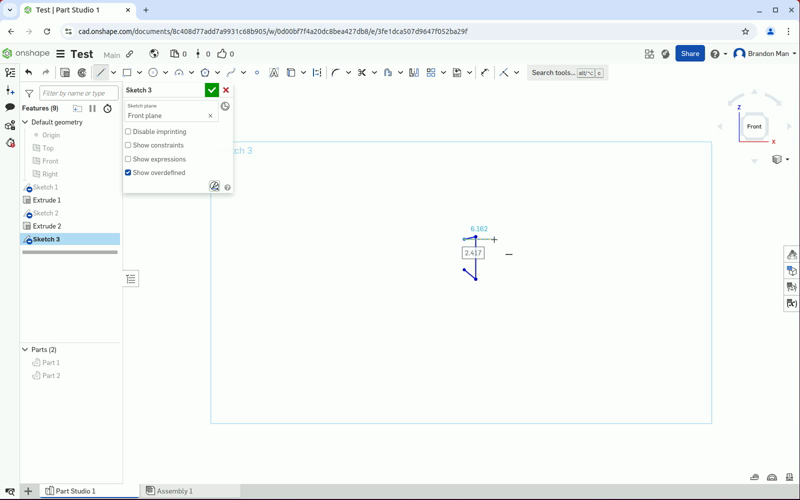
mouse_move(464, 269)
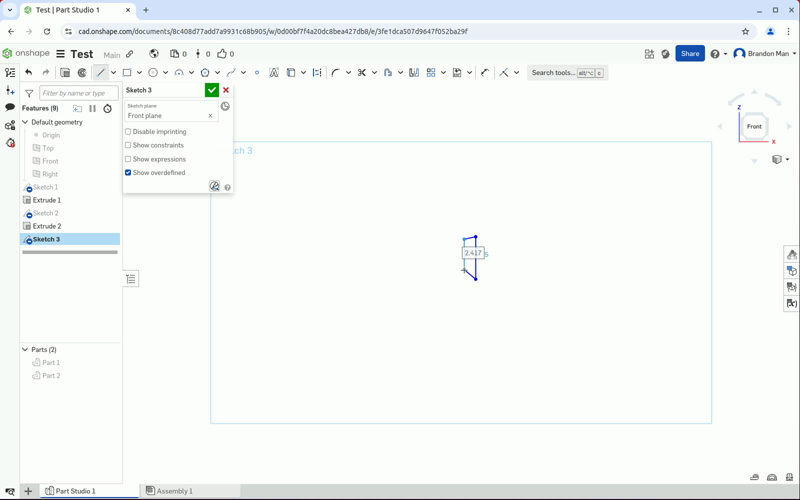
key_up(shift)
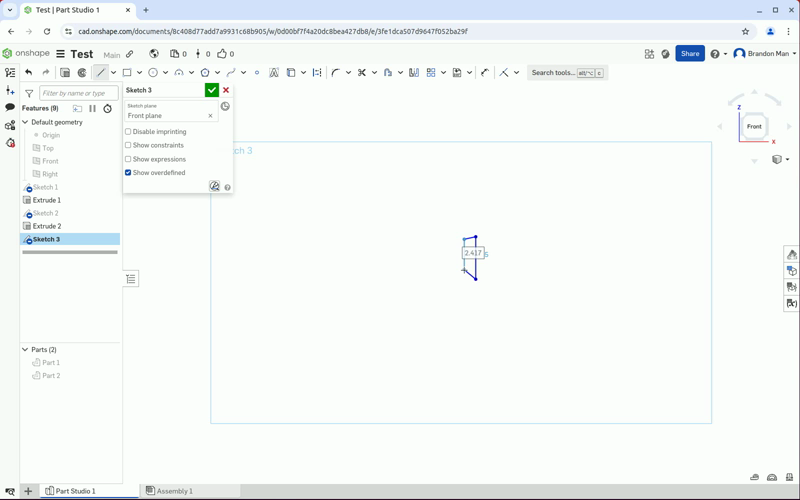
click(464, 269)
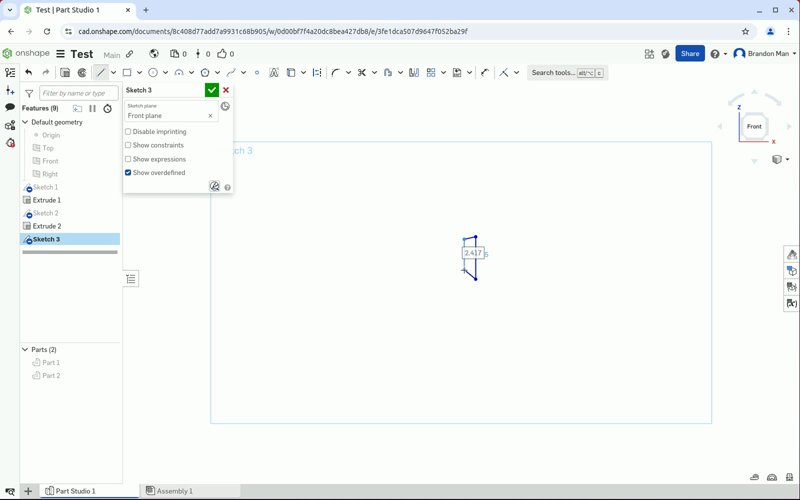
key(esc)
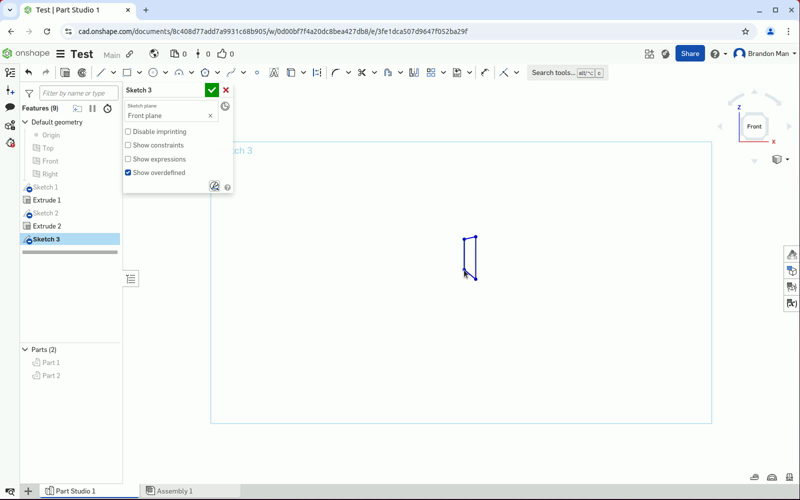
mouse_move(473, 245)
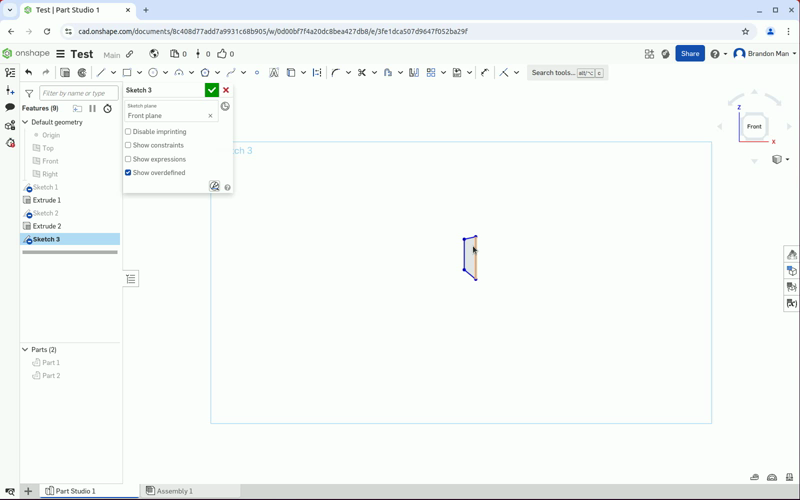
scroll(6)
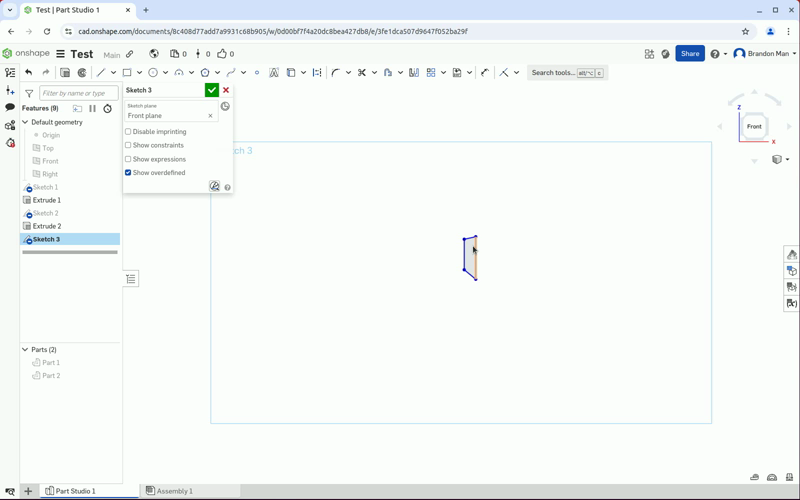
scroll(6)
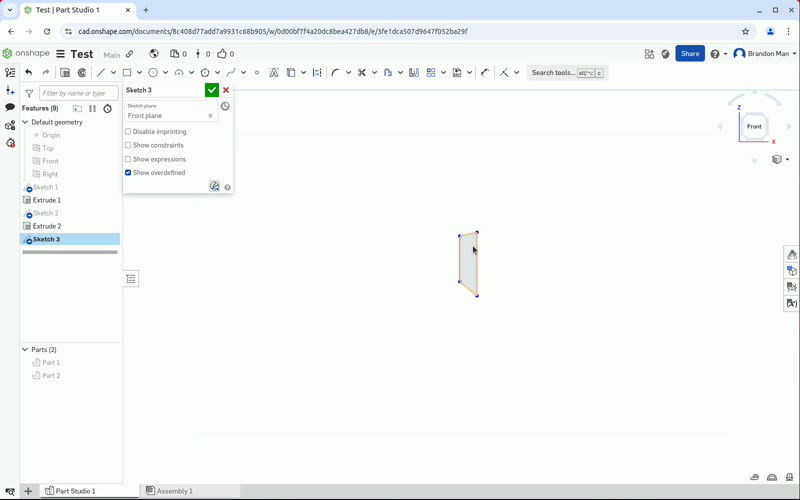
scroll(6)
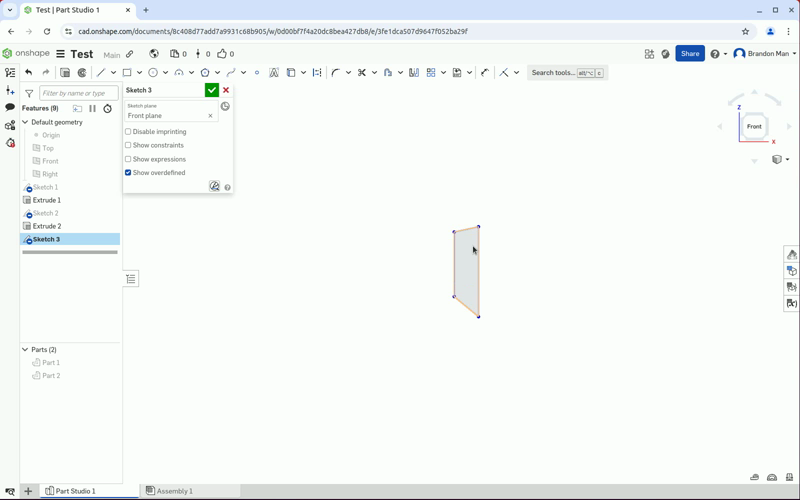
scroll(6)
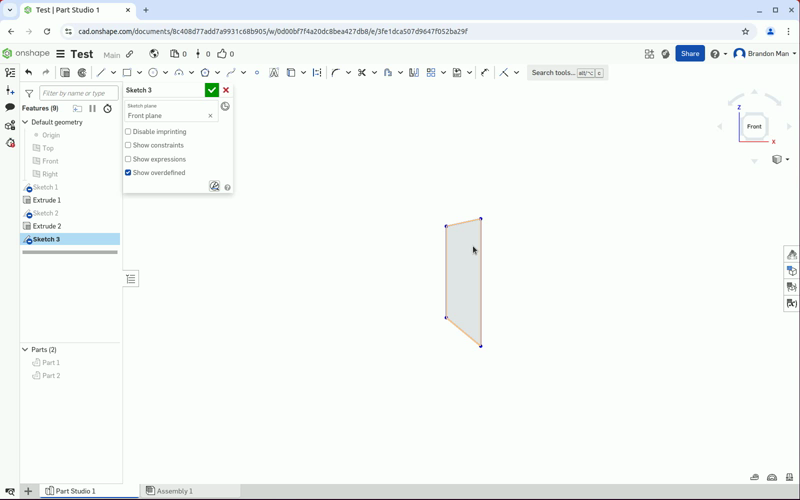
scroll(6)
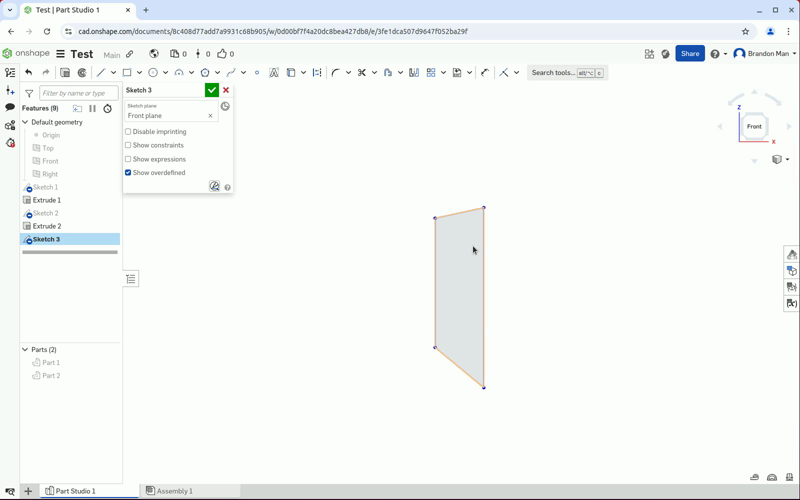
scroll(6)
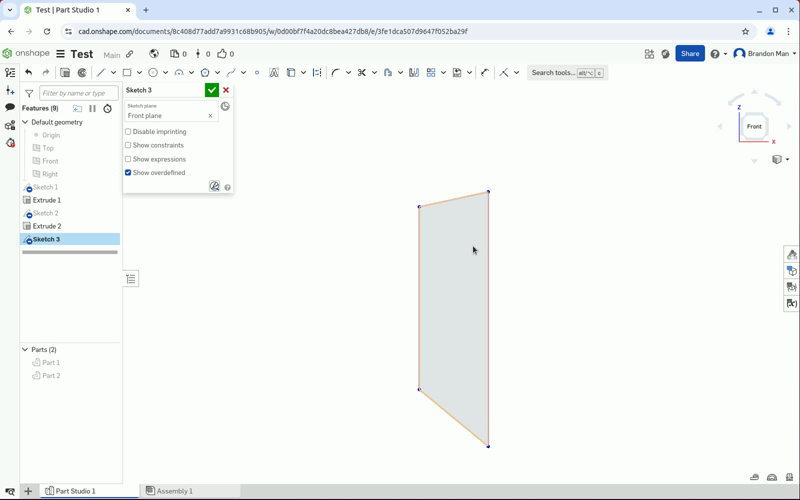
scroll(6)
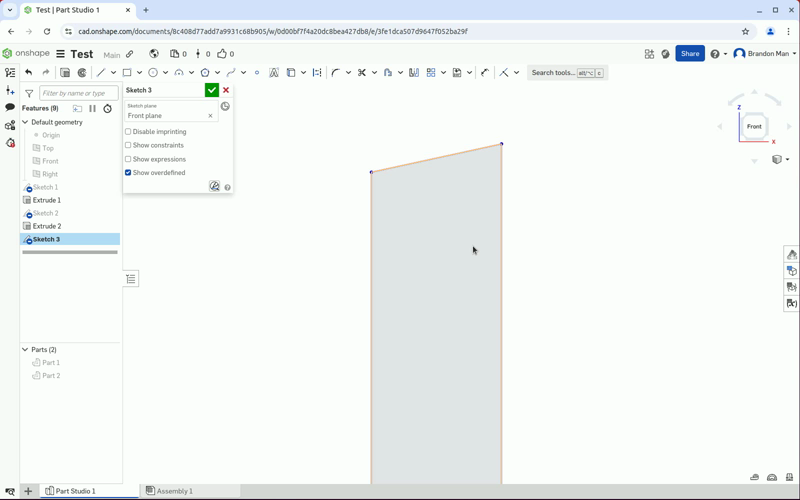
click(473, 245)
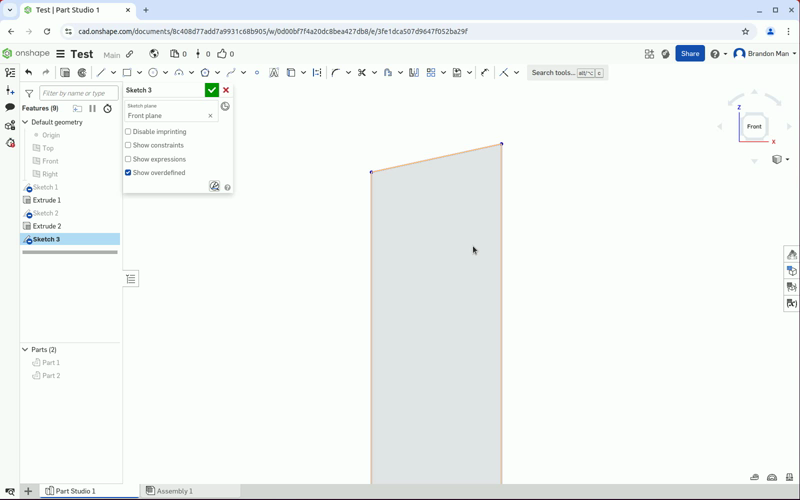
scroll(-6)
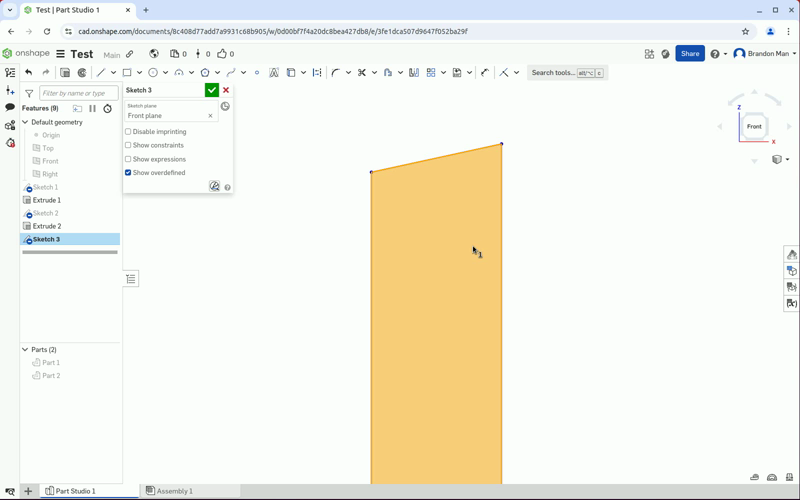
scroll(-6)
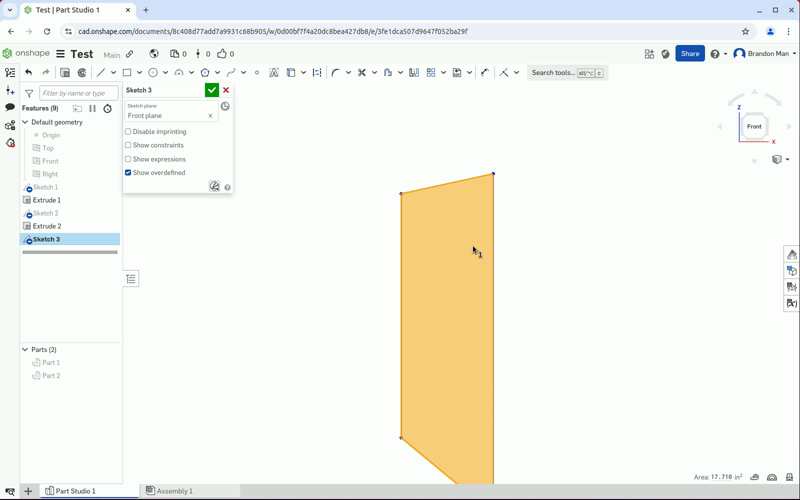
scroll(-6)
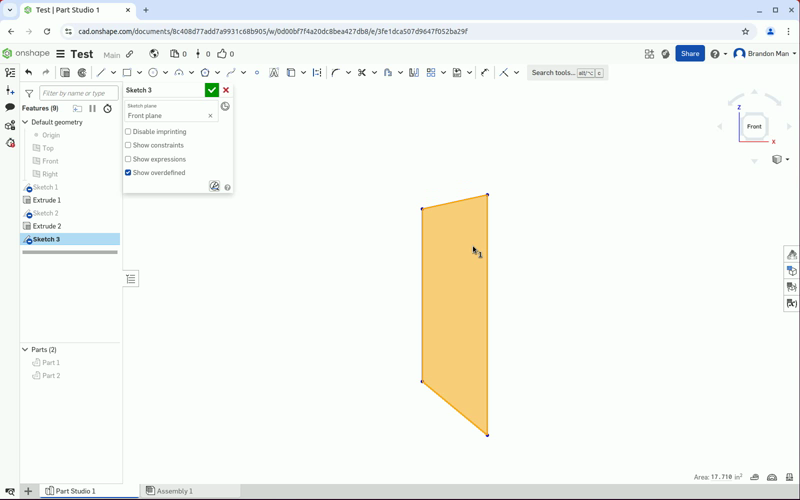
scroll(-6)
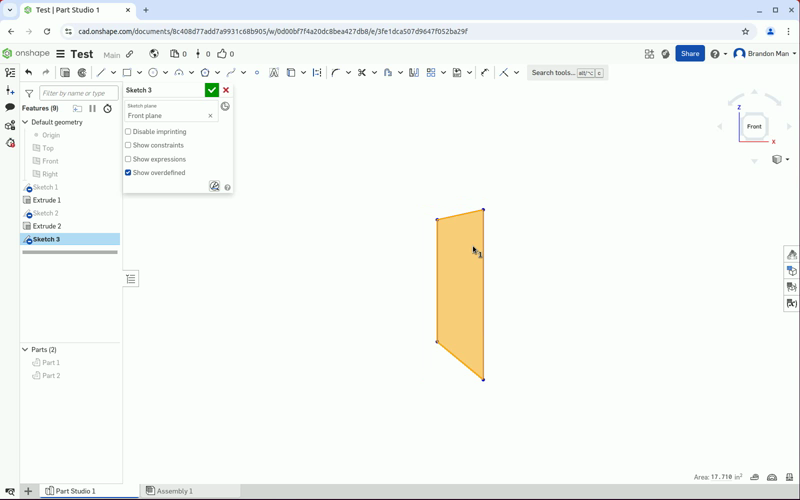
scroll(-6)
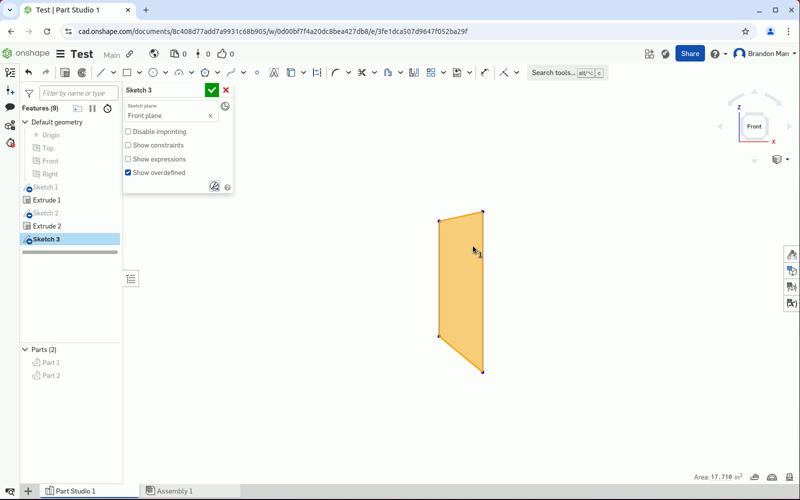
scroll(-6)
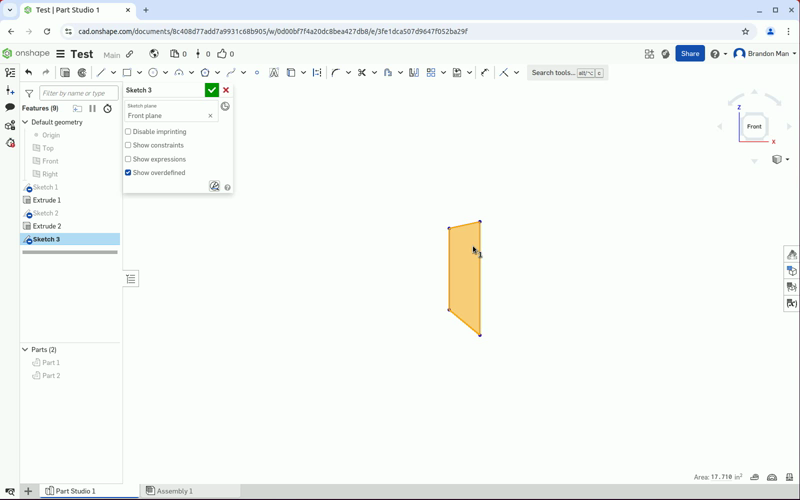
scroll(-6)
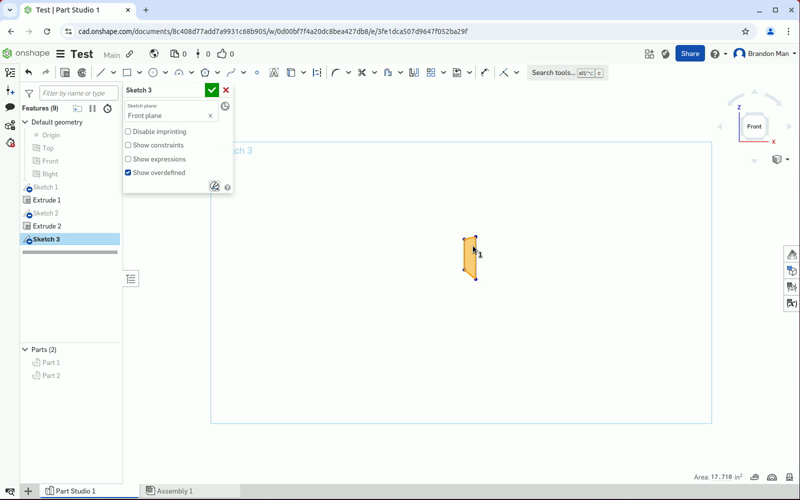
mouse_move(73, 352)
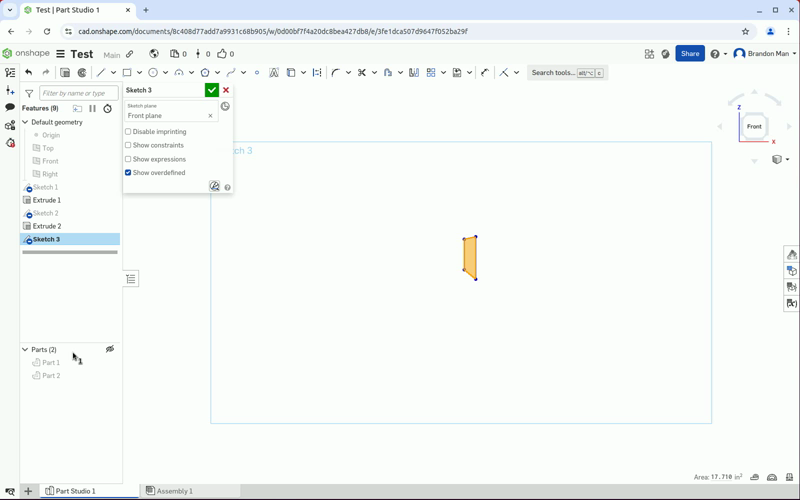
key(shift+y)
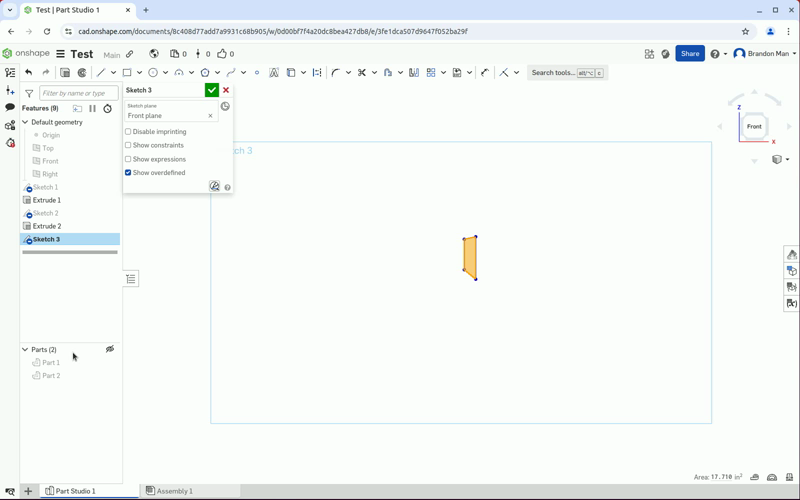
key(shift+e)
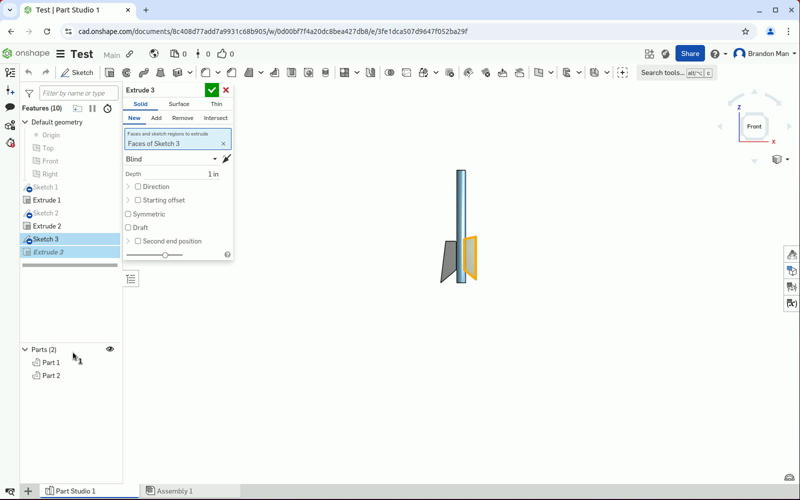
mouse_move(143, 106)
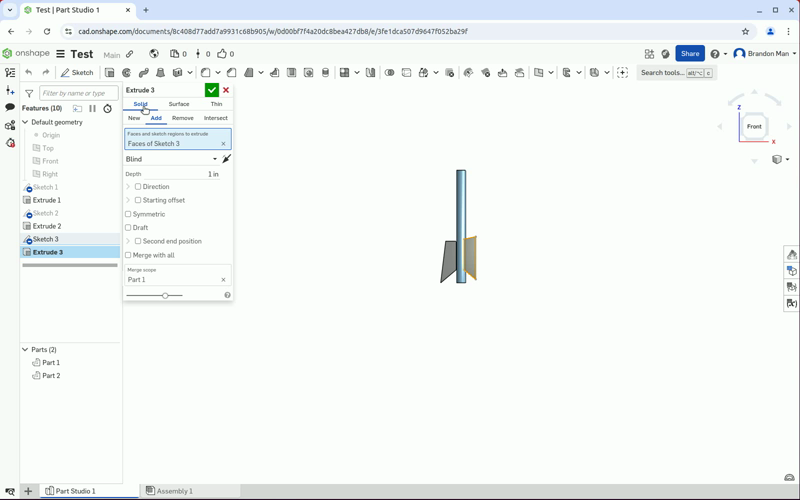
click(143, 106)
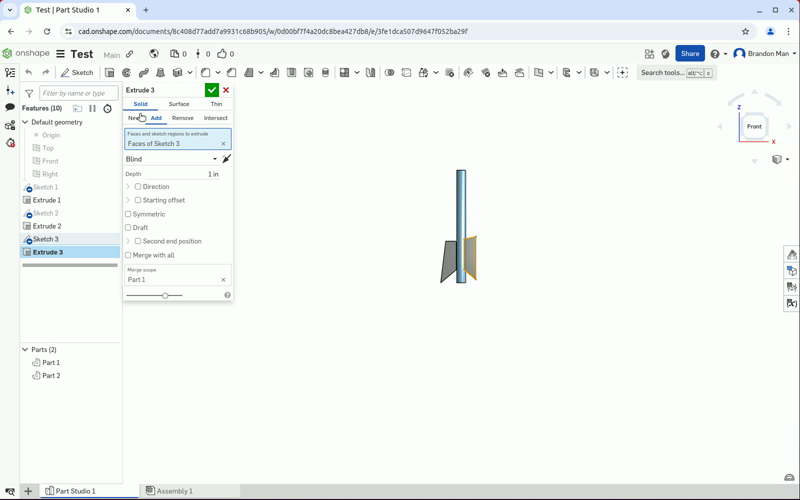
mouse_move(137, 120)
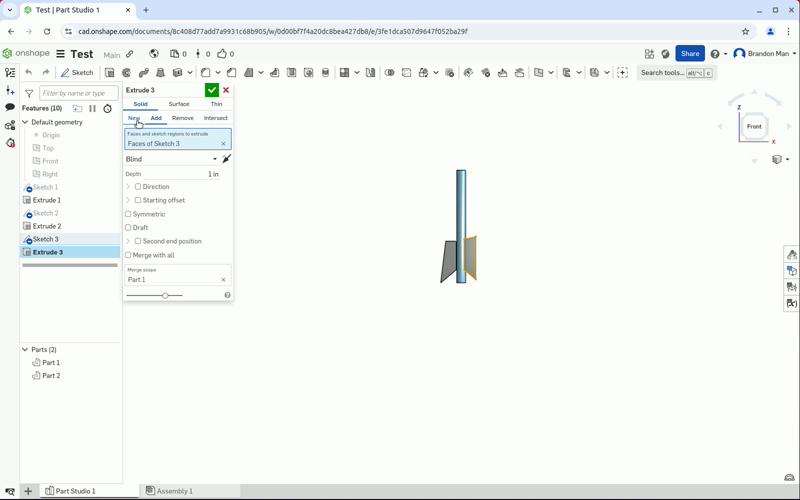
click(137, 120)
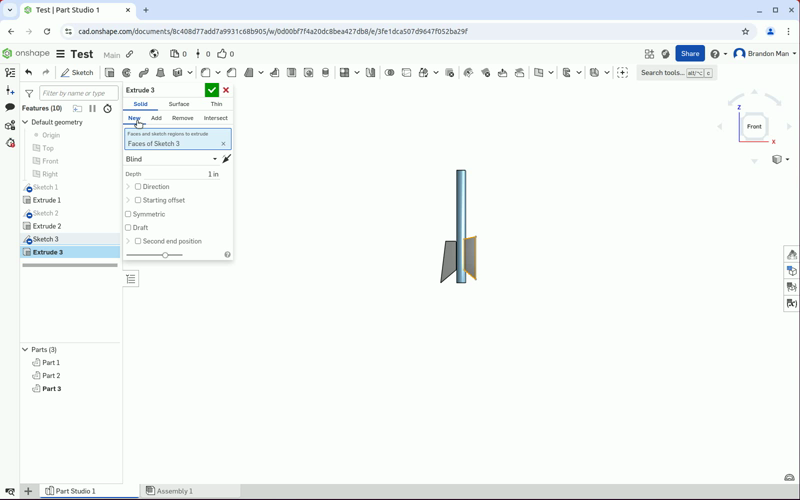
key(tab, 4)
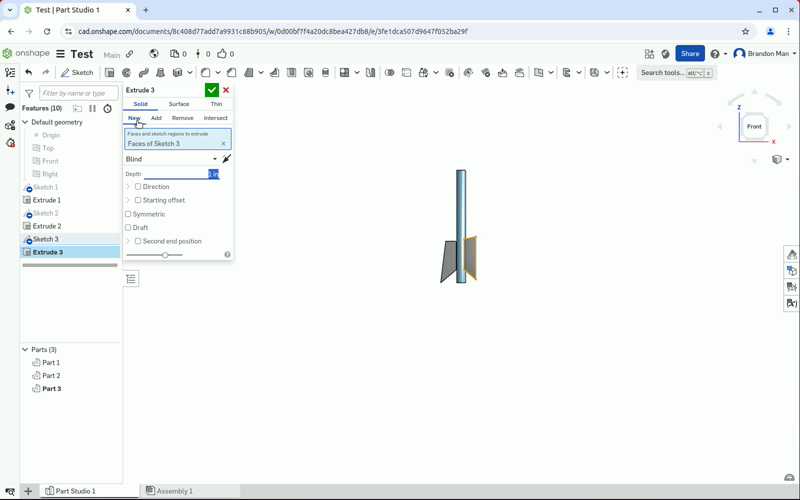
text(0.722)
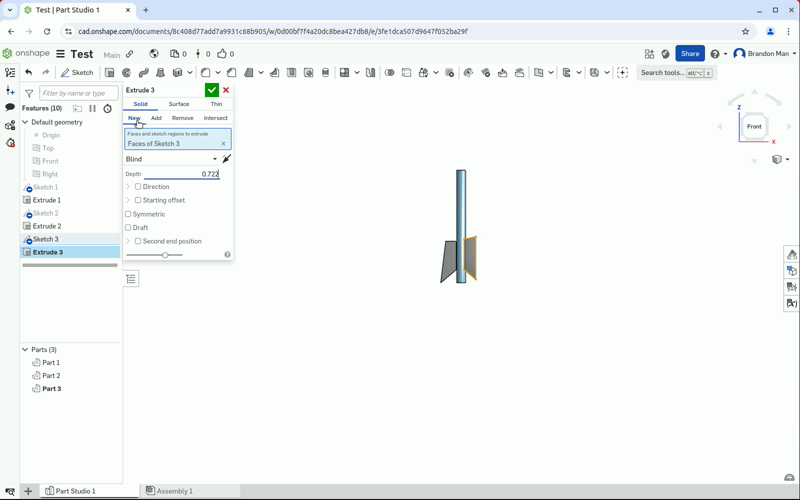
key(enter)
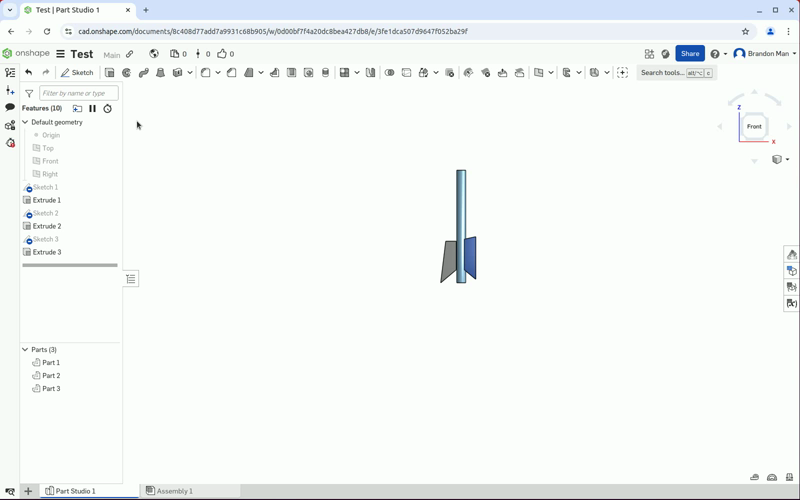
key(shift+h)
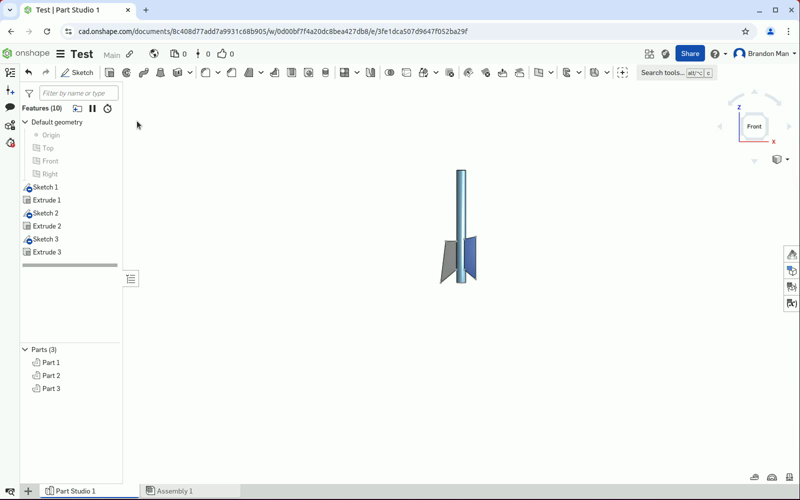
key(shift+h)
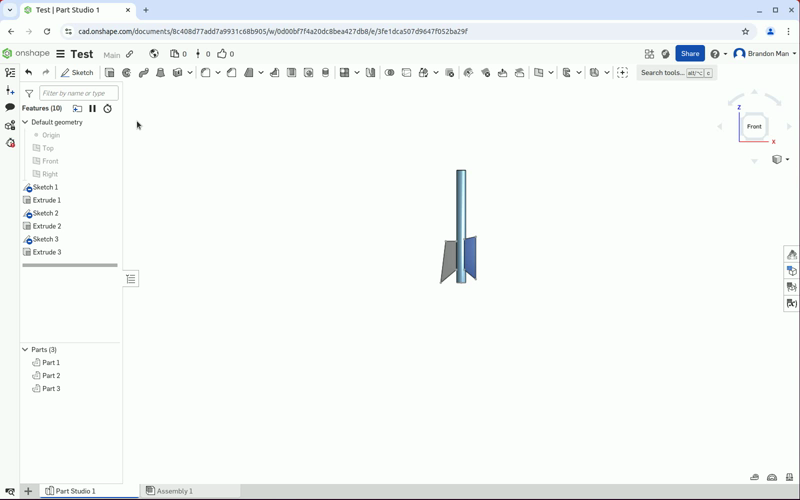
key(shift+7)
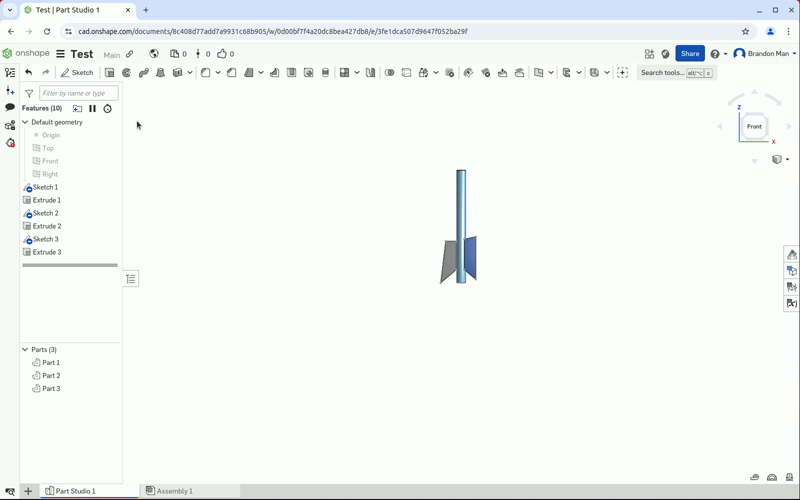
key(left, 2)
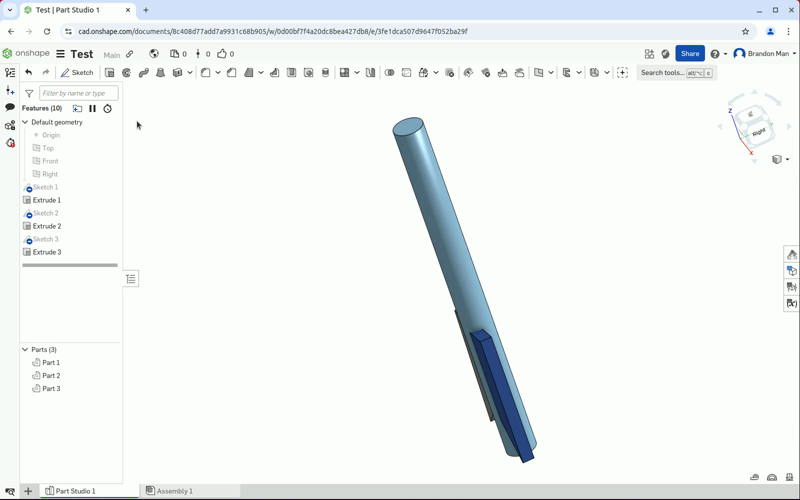
key(down, 2)
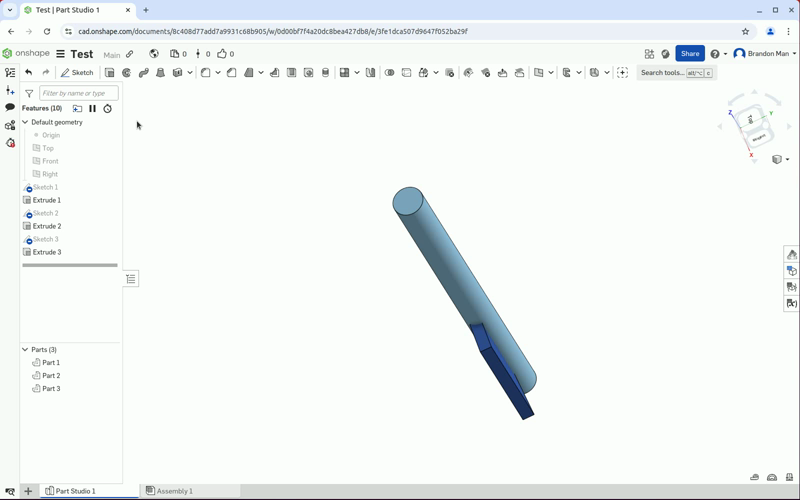
key(up, 2)
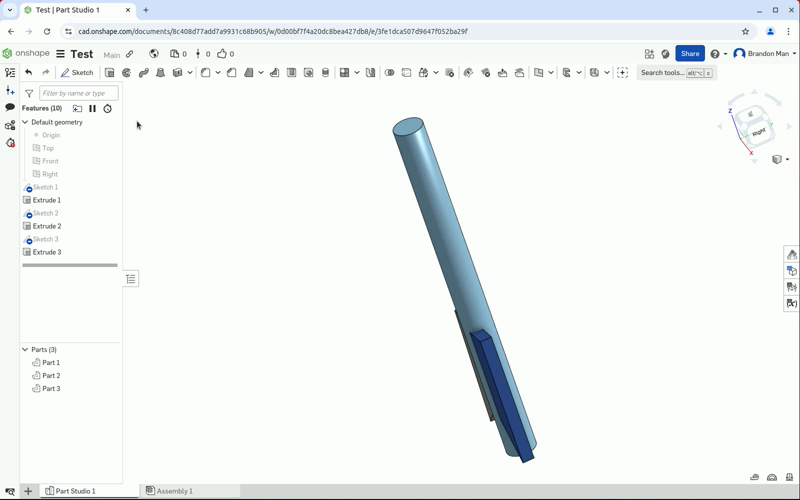
key(right, 2)
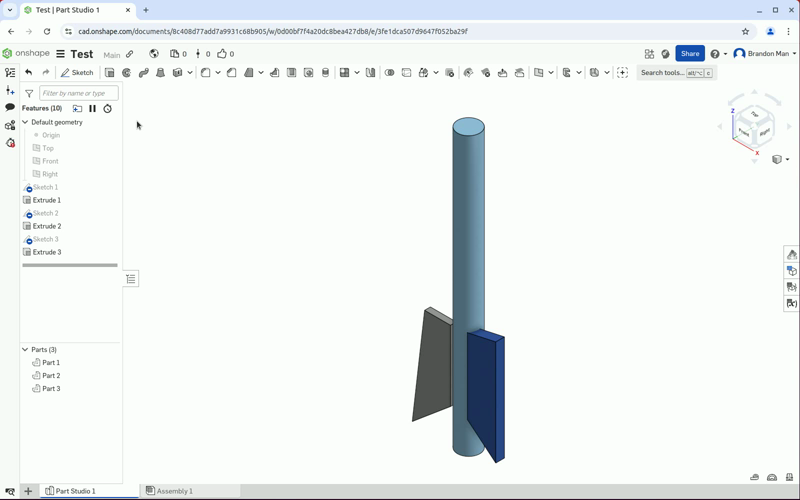
mouse_move(73, 189)
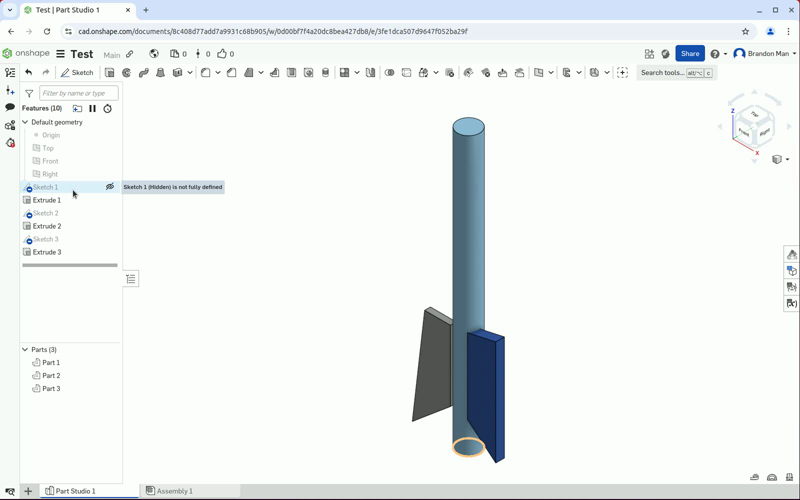
click(73, 189)